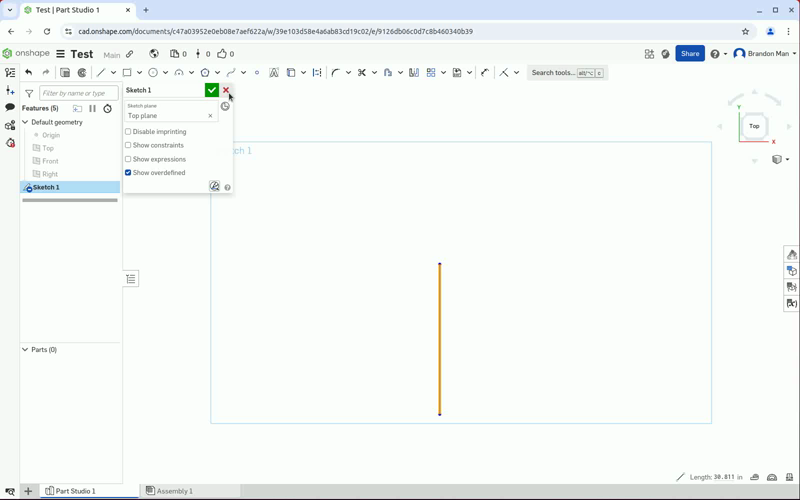
key(shift+h)
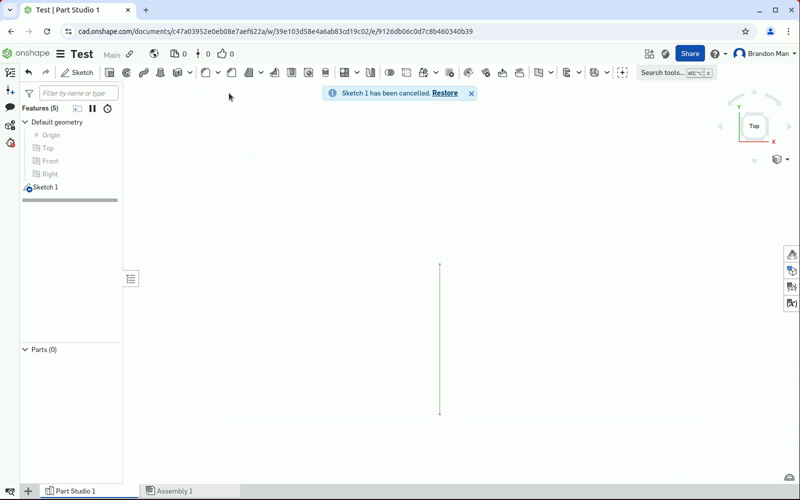
key(shift+s)
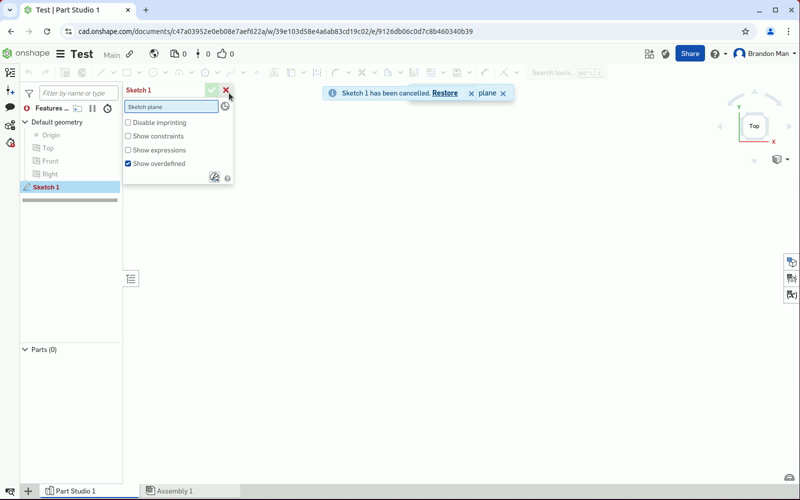
mouse_move(73, 150)
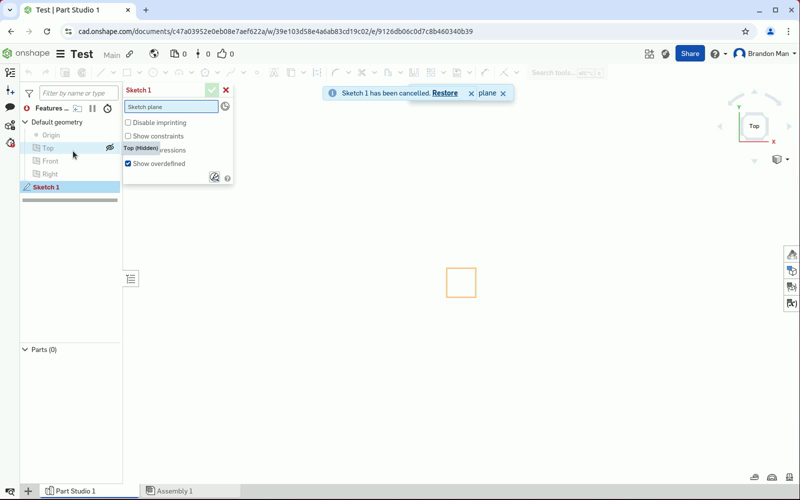
click(73, 150)
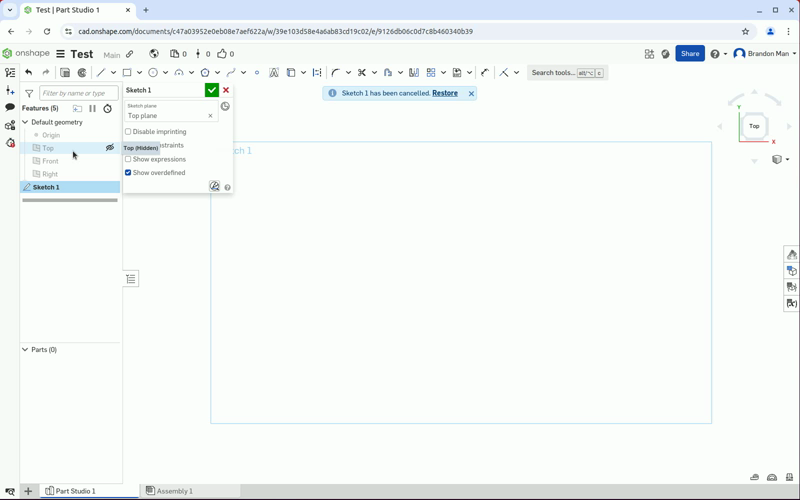
mouse_move(73, 352)
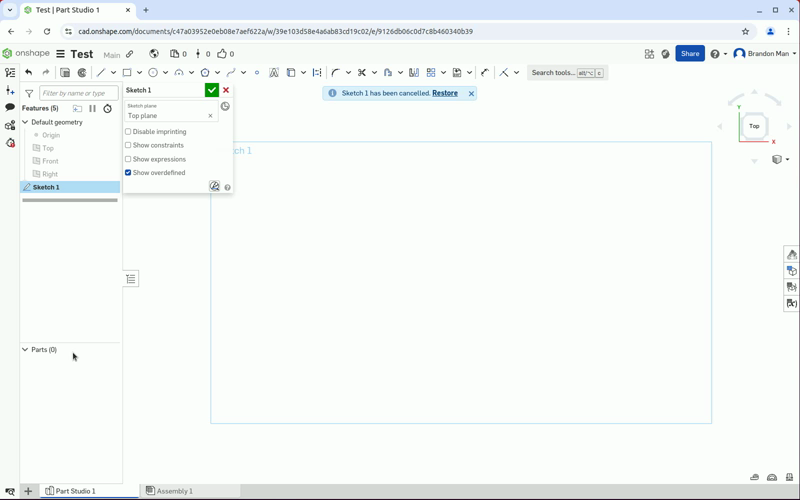
key(y)
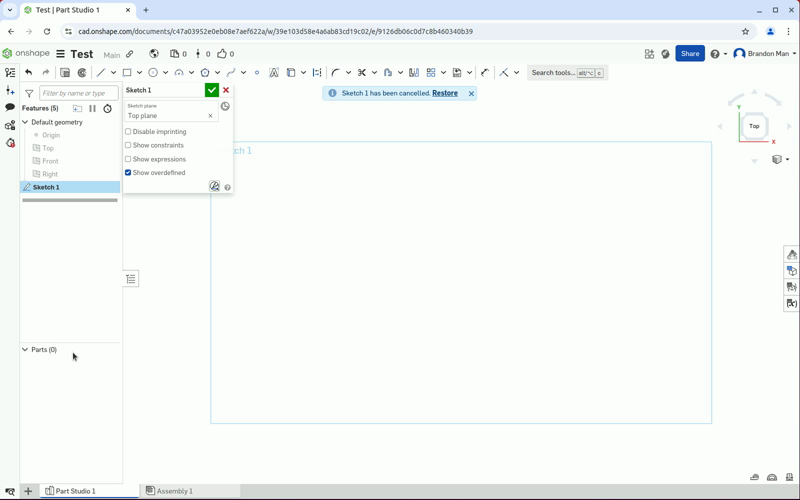
key(c)
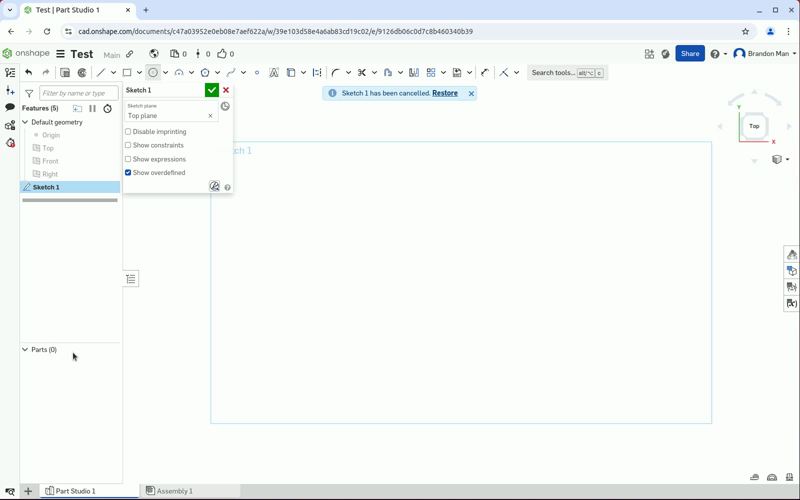
key_down(shift)
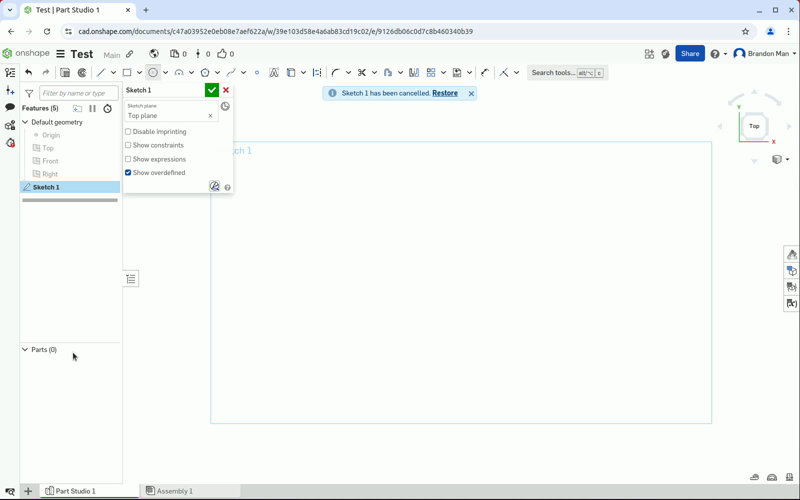
mouse_move(461, 282)
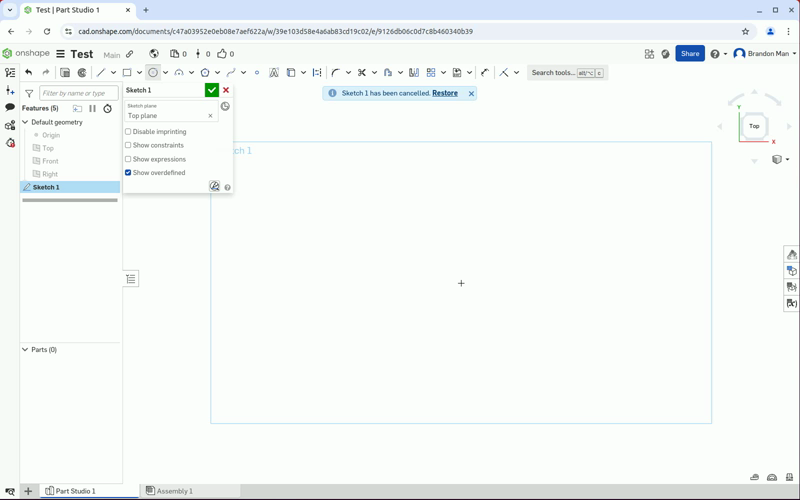
click(461, 282)
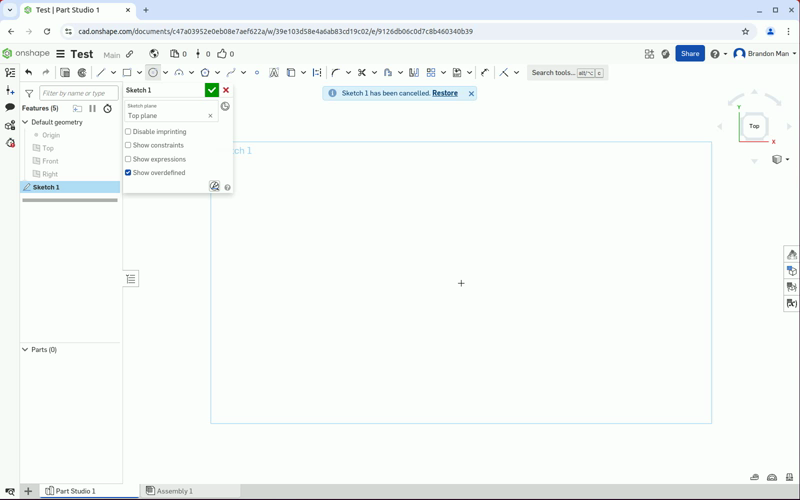
key_up(shift)
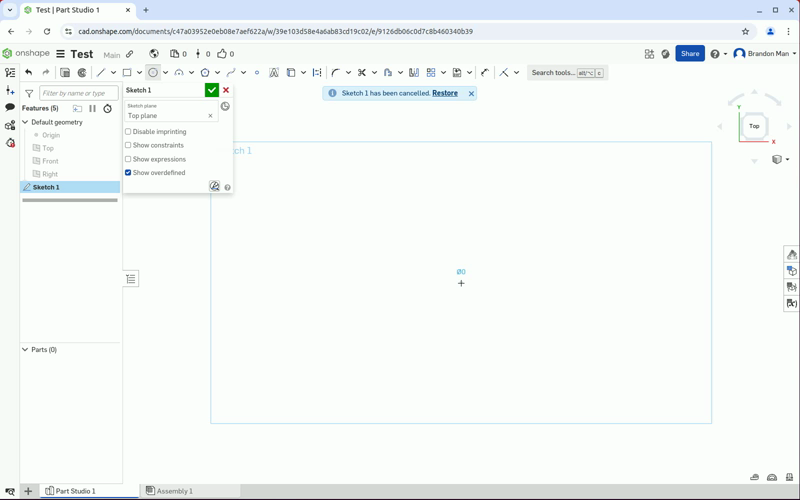
mouse_move(526, 282)
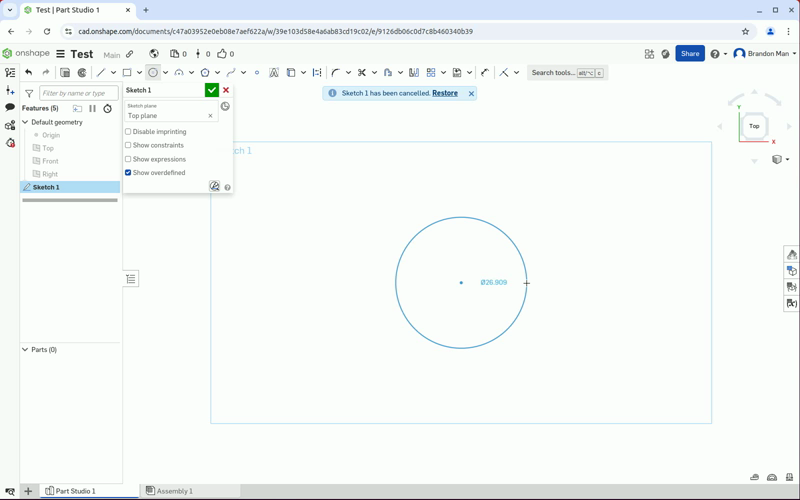
click(526, 282)
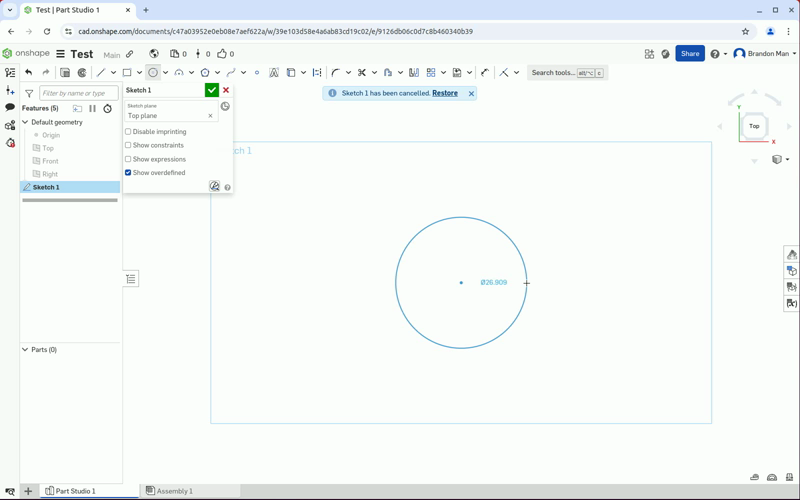
key(esc)
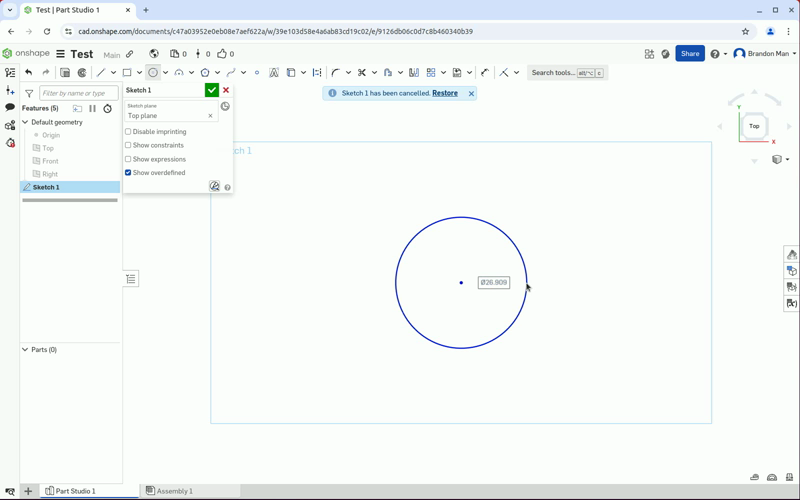
mouse_move(487, 245)
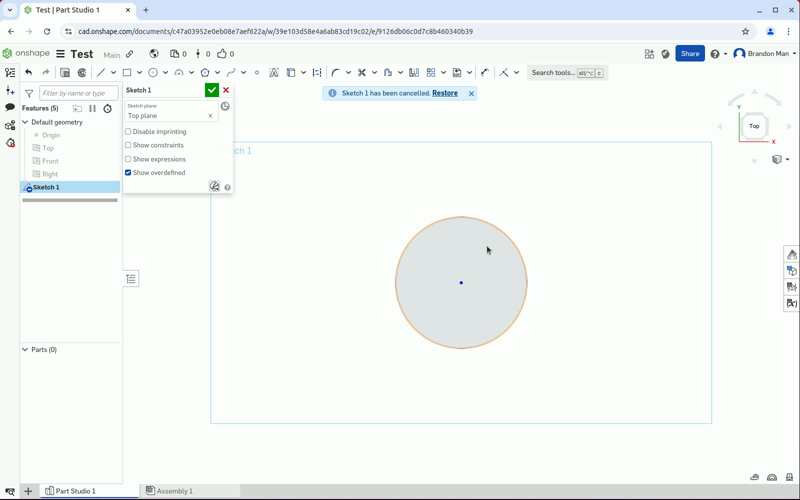
click(487, 245)
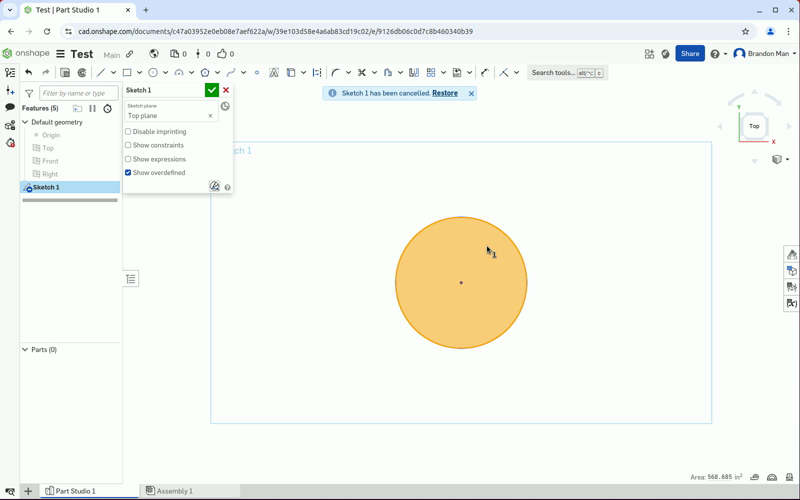
mouse_move(73, 352)
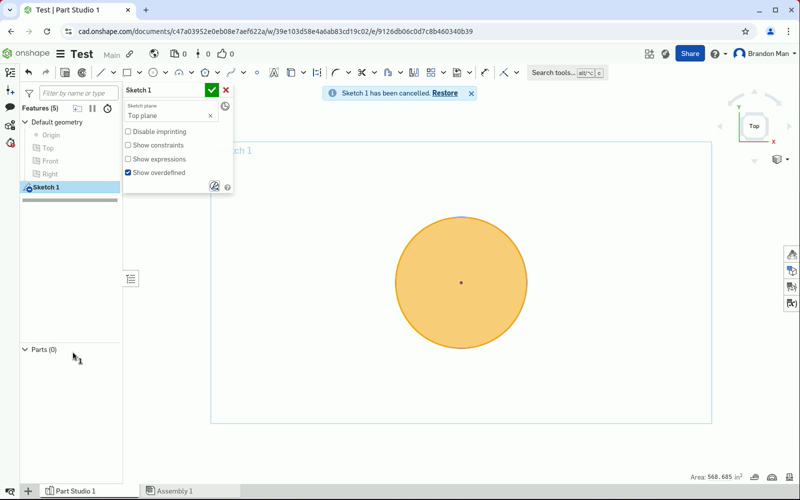
key(shift+y)
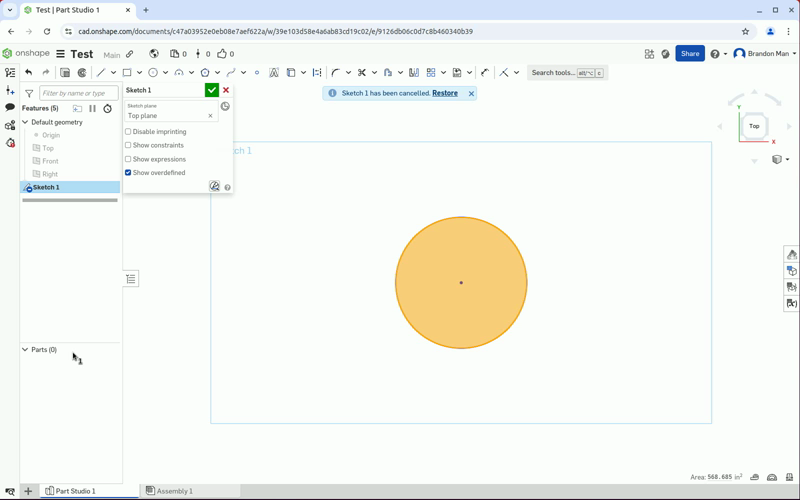
key(shift+e)
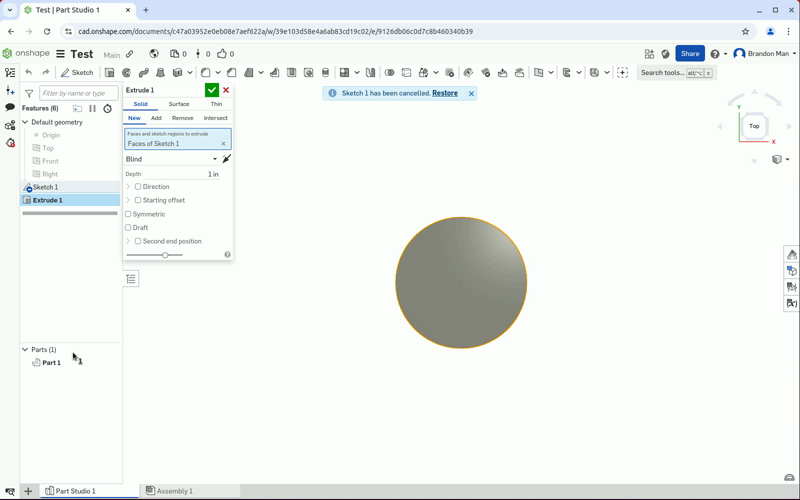
mouse_move(143, 106)
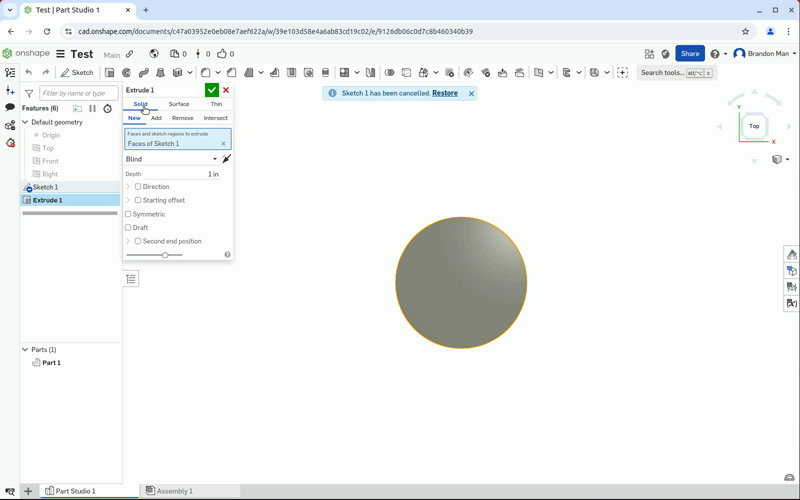
click(143, 106)
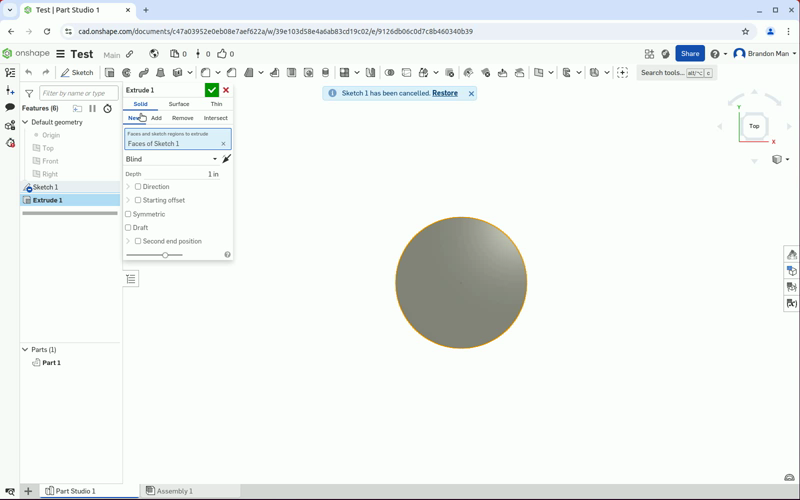
mouse_move(137, 120)
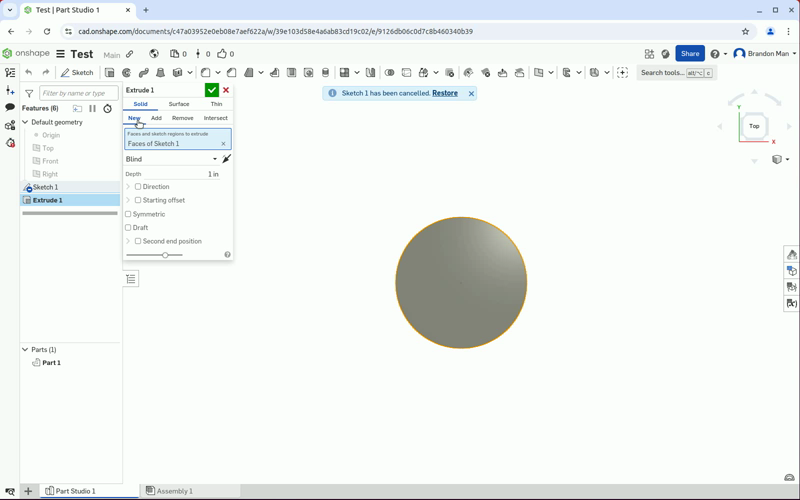
click(137, 120)
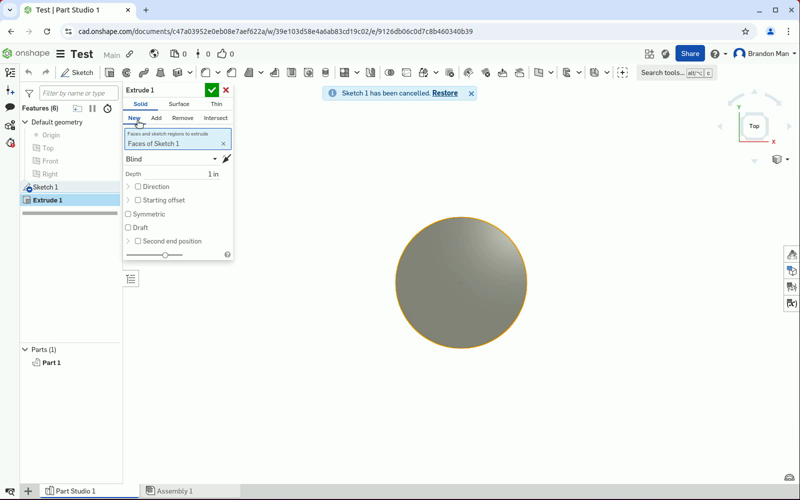
key(tab, 4)
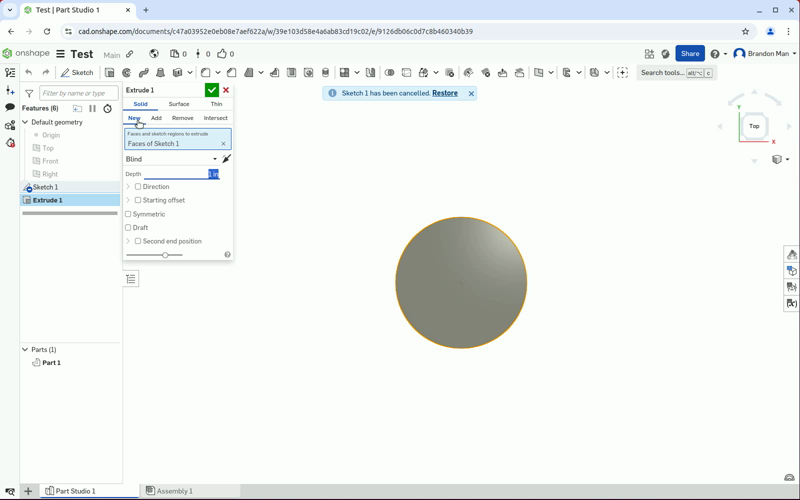
text(6.499)
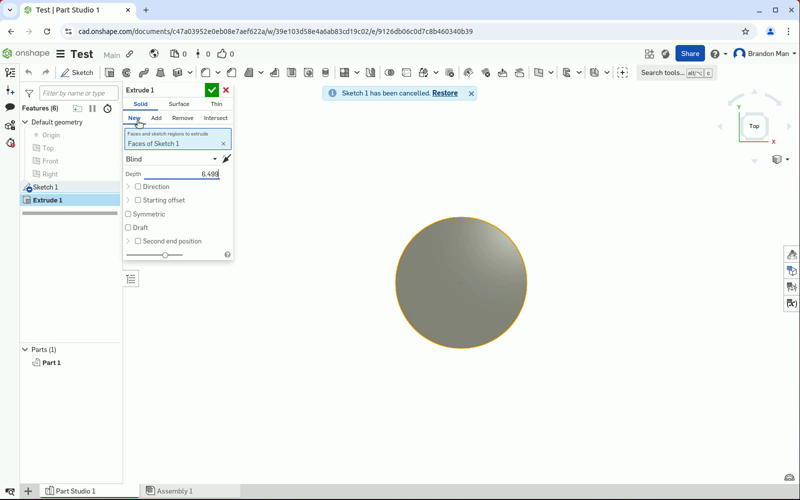
key(enter)
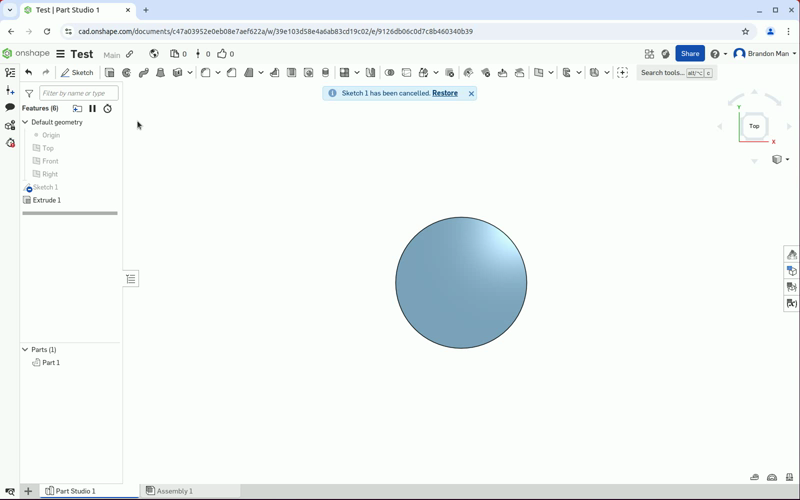
key(shift+h)
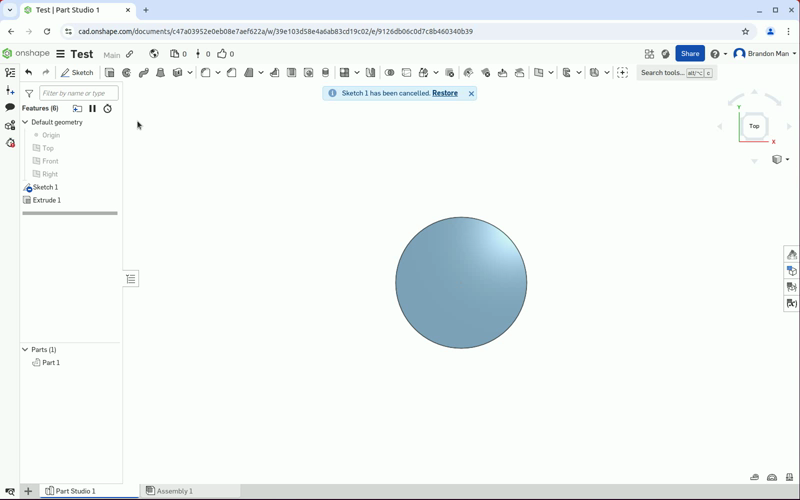
key(shift+h)
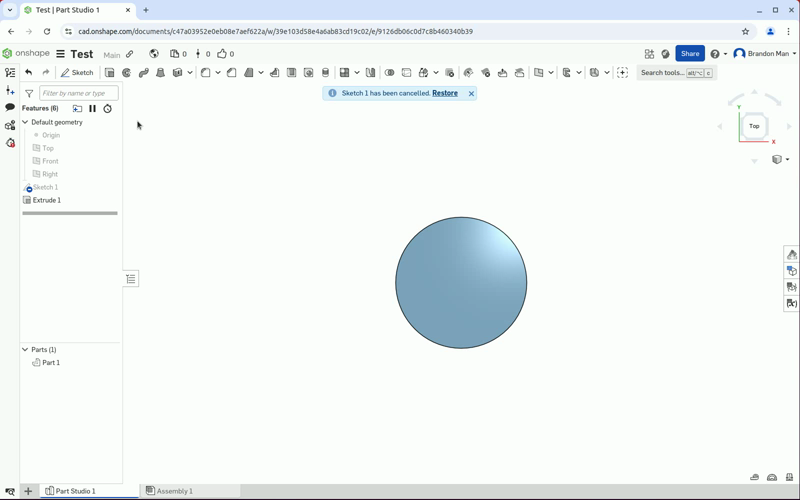
mouse_move(73, 189)
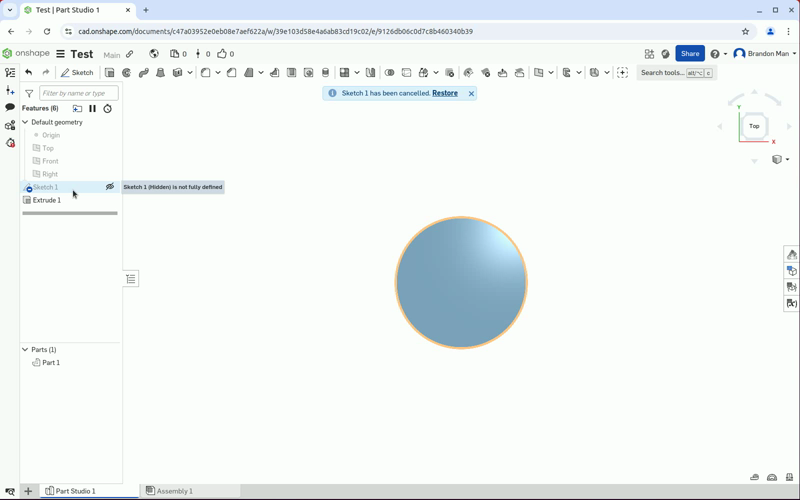
click(73, 189)
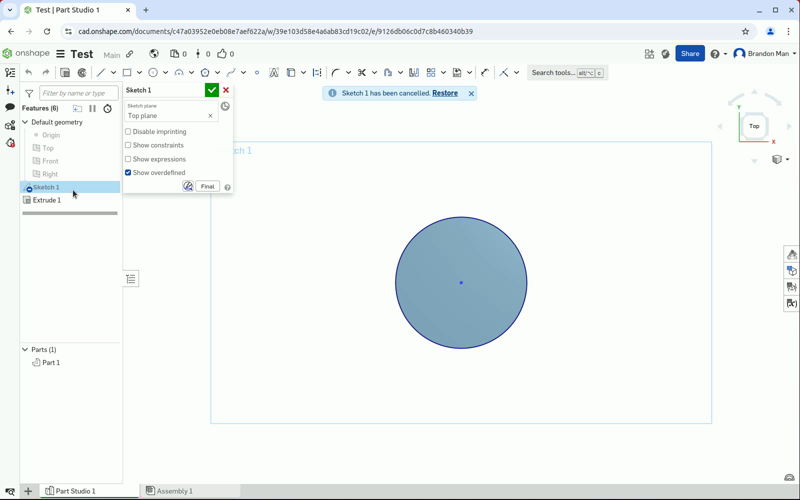
mouse_move(229, 92)
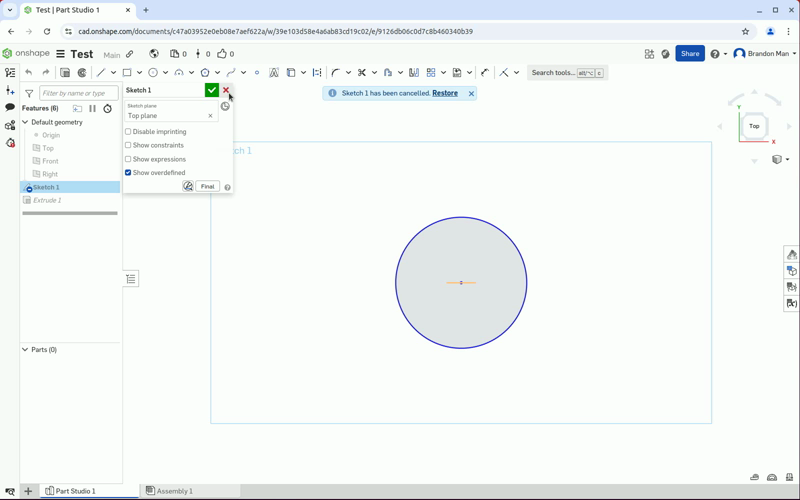
click(229, 92)
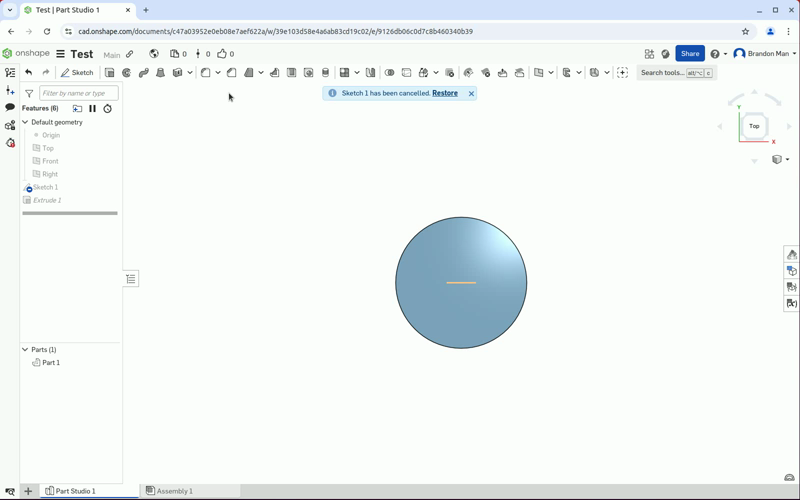
mouse_move(541, 75)
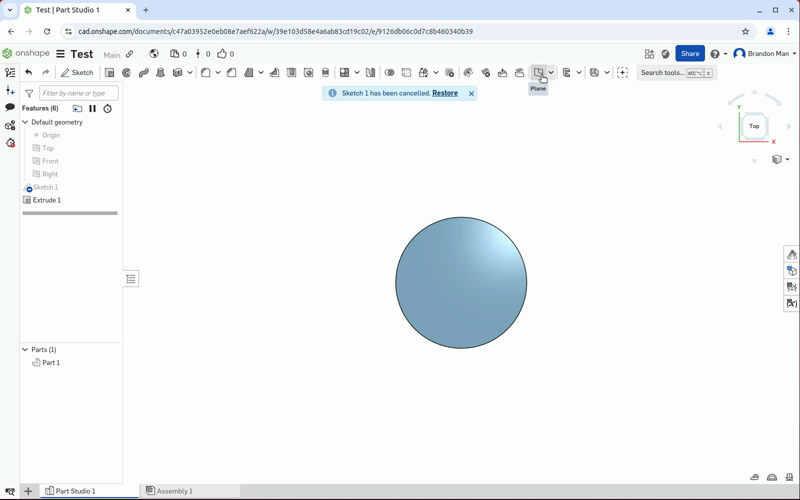
click(541, 75)
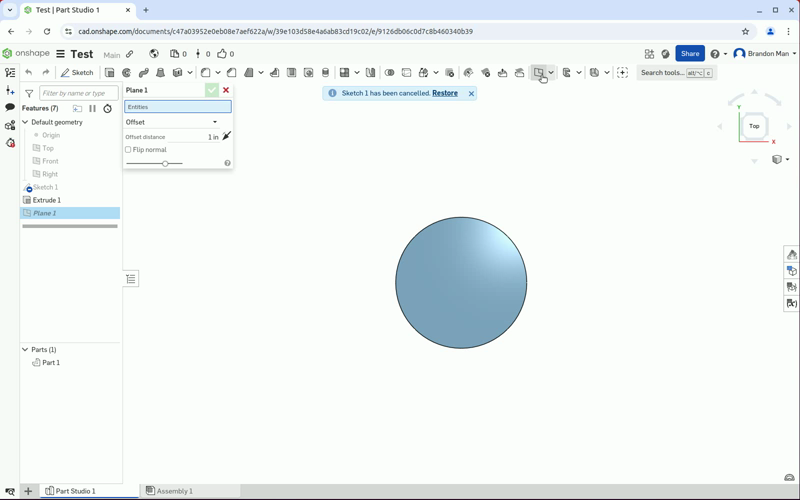
mouse_move(73, 150)
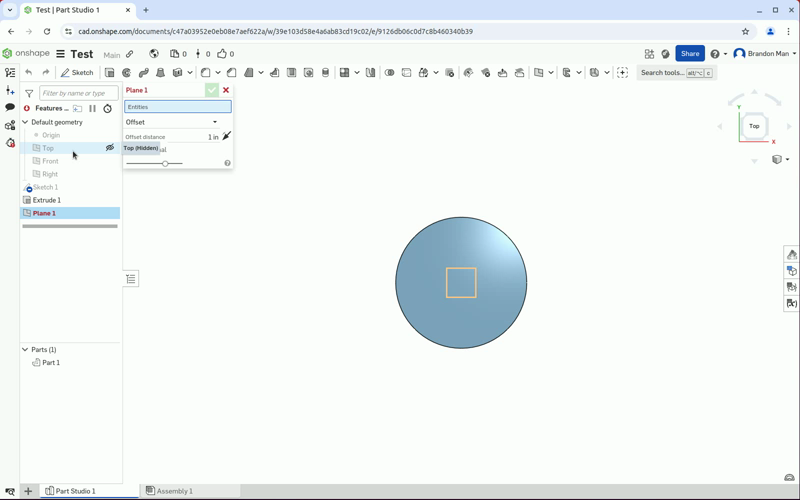
click(73, 150)
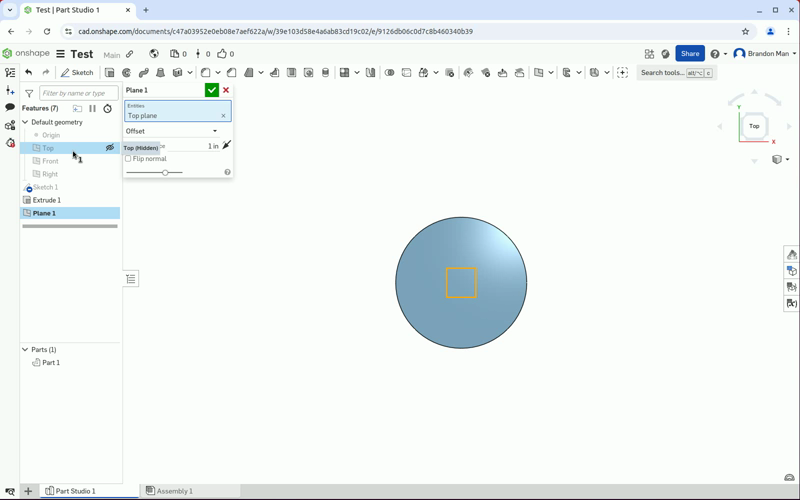
key(tab, 2)
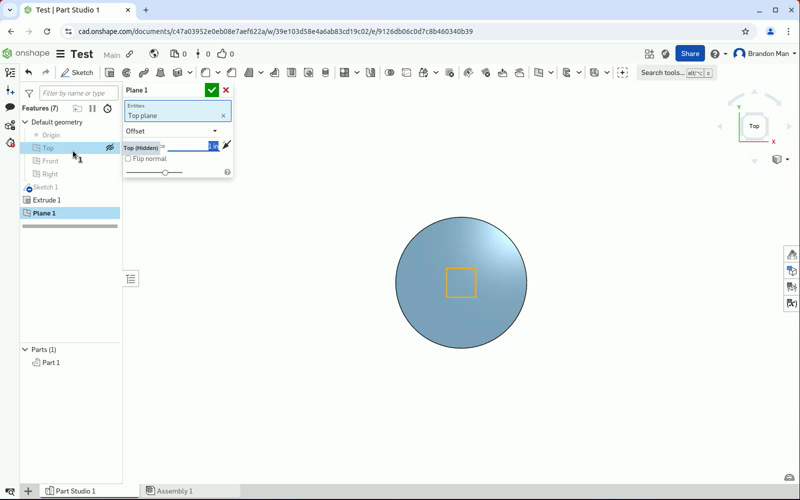
text(6.501)
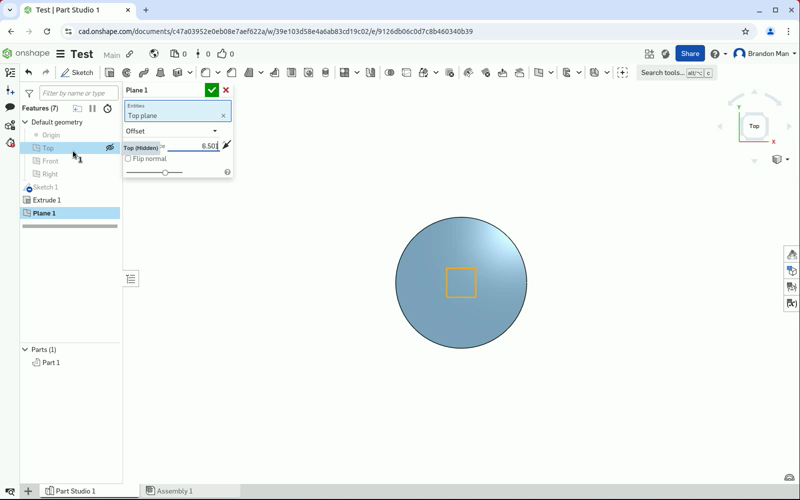
key(enter, 2)
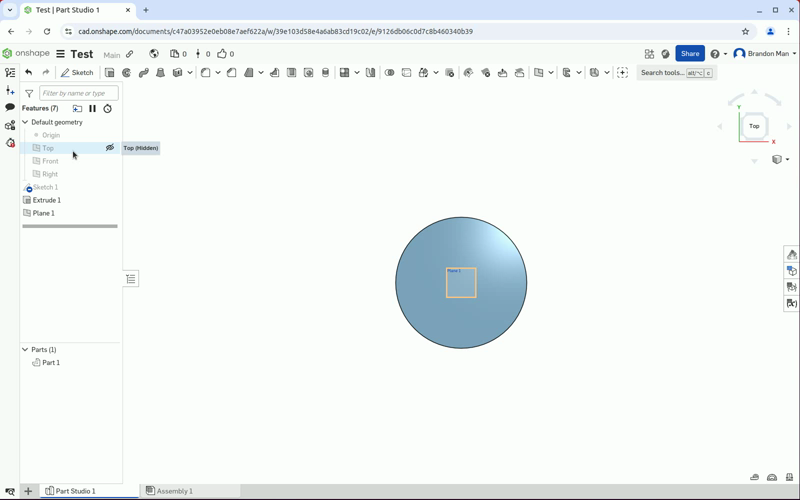
key(shift+s)
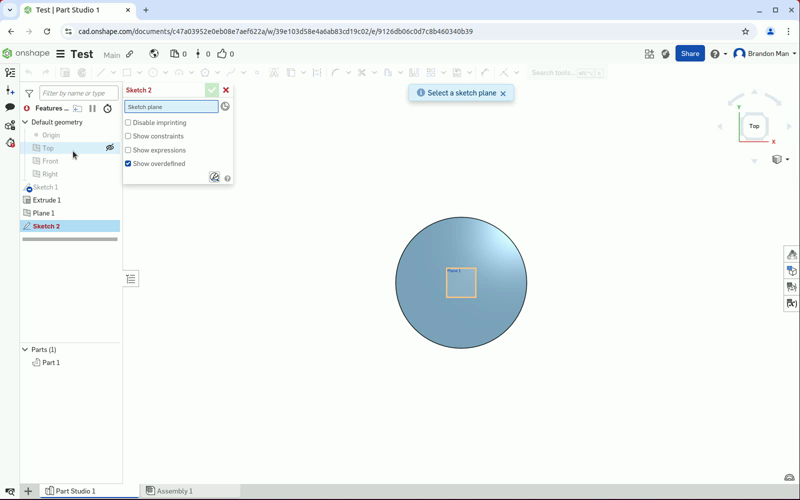
mouse_move(73, 215)
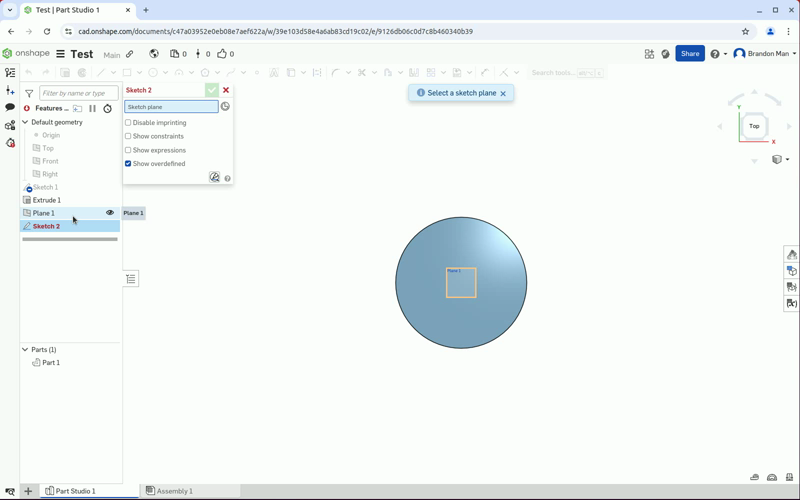
click(73, 215)
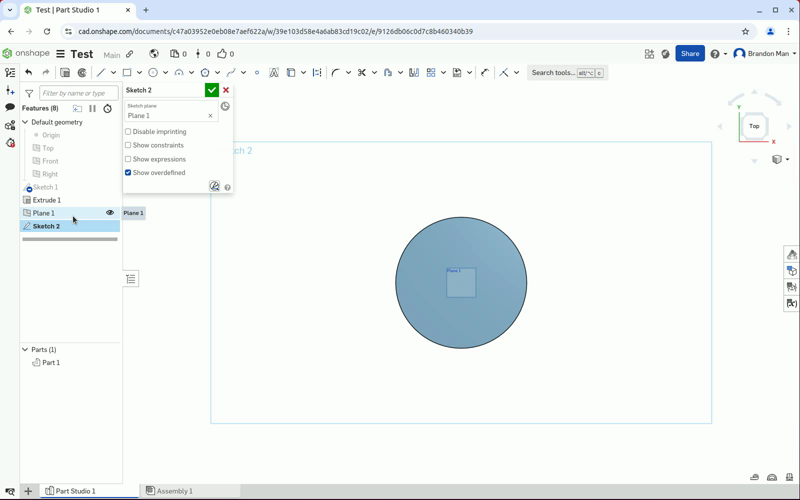
mouse_move(73, 352)
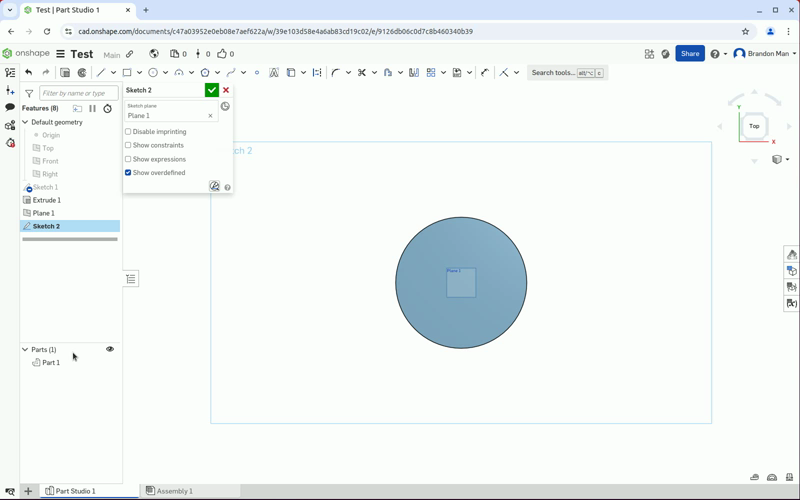
key(y)
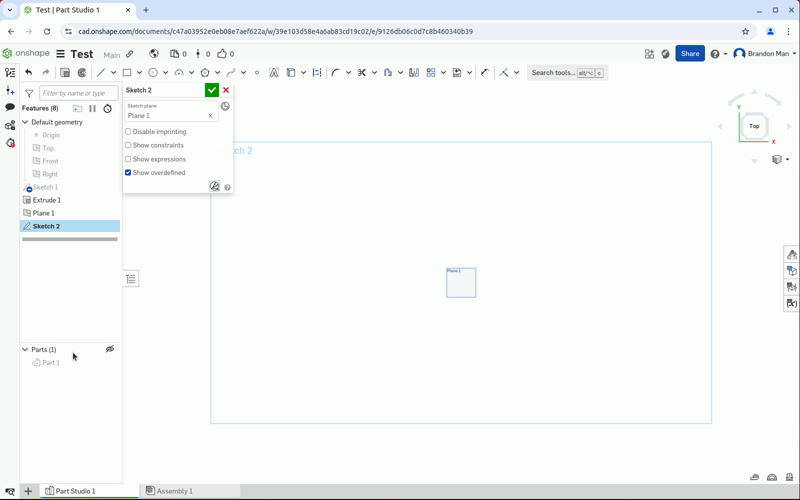
key(c)
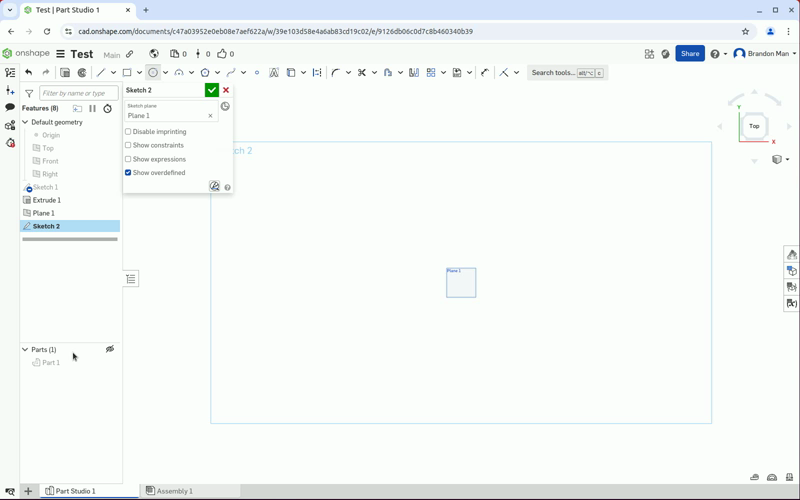
key_down(shift)
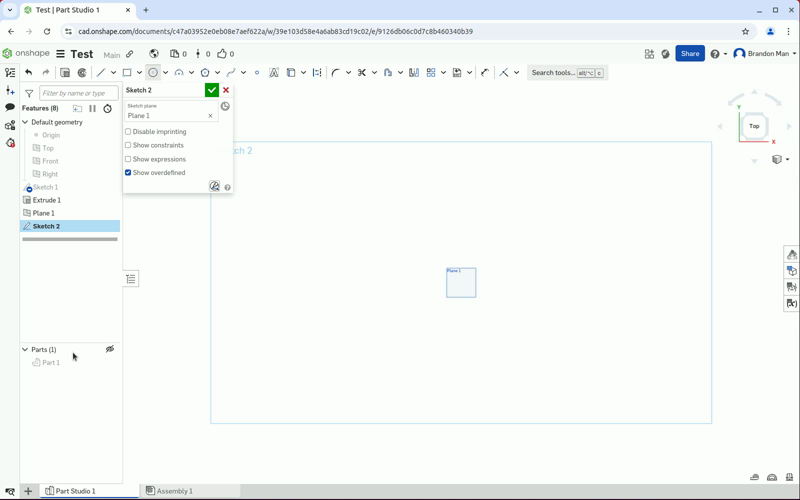
mouse_move(461, 282)
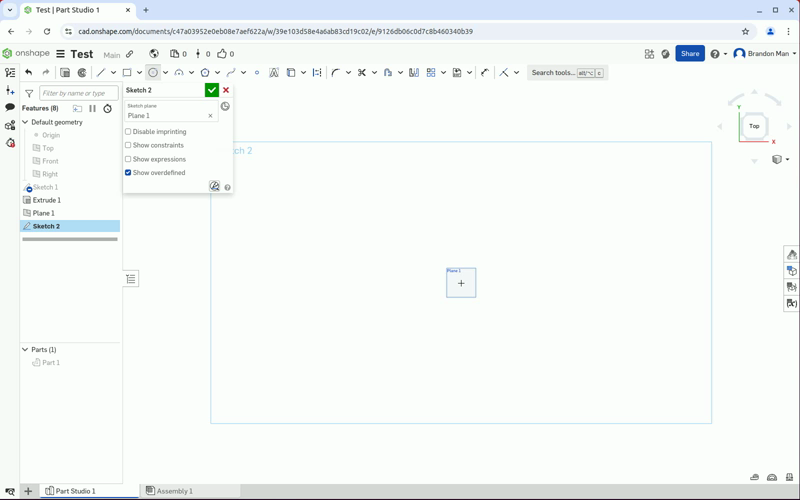
click(461, 282)
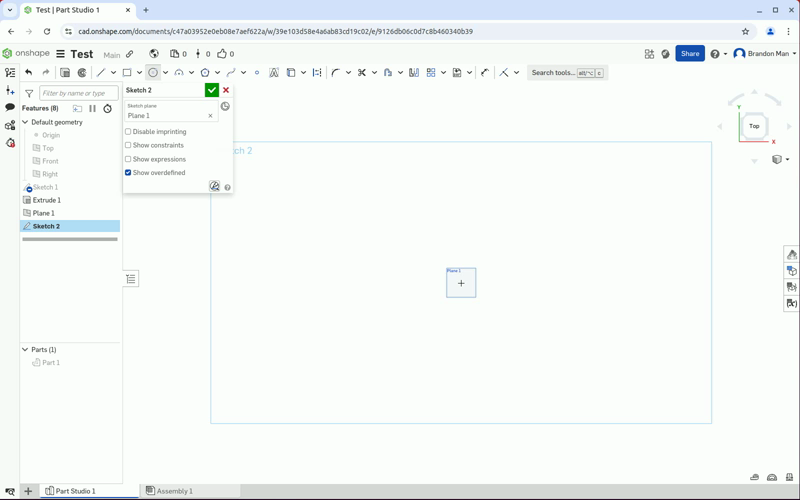
key_up(shift)
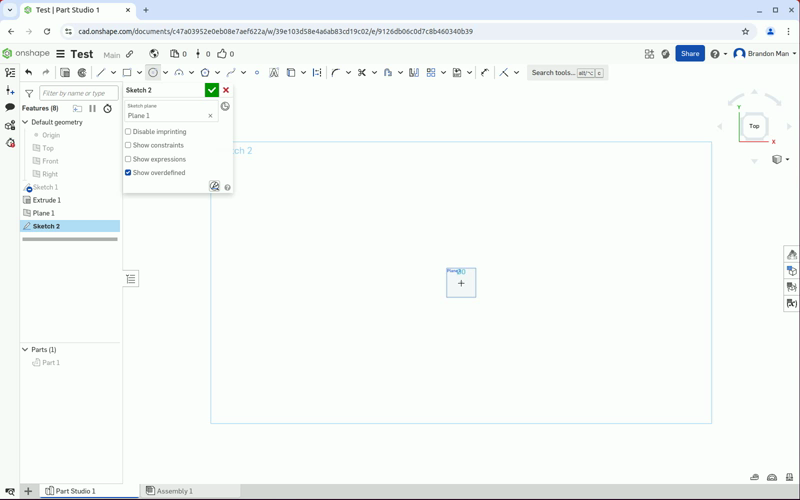
mouse_move(509, 282)
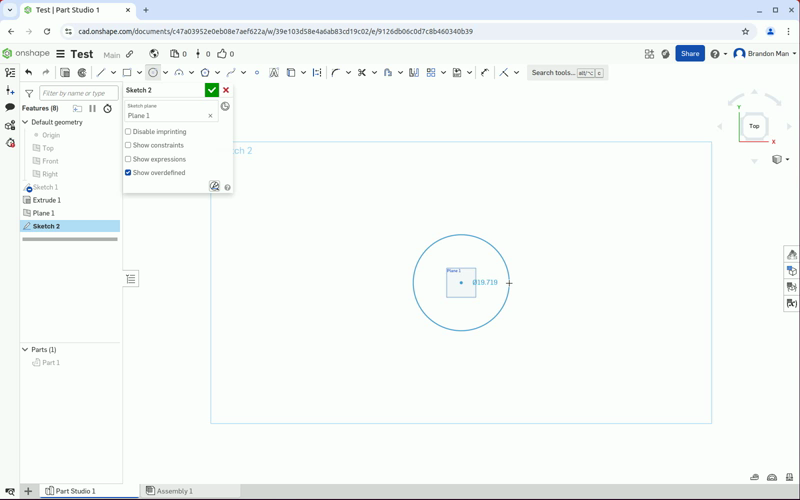
click(509, 282)
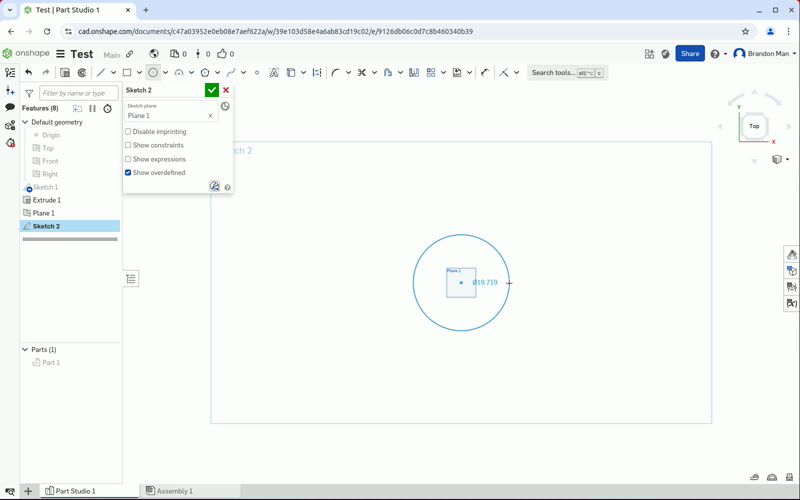
key(esc)
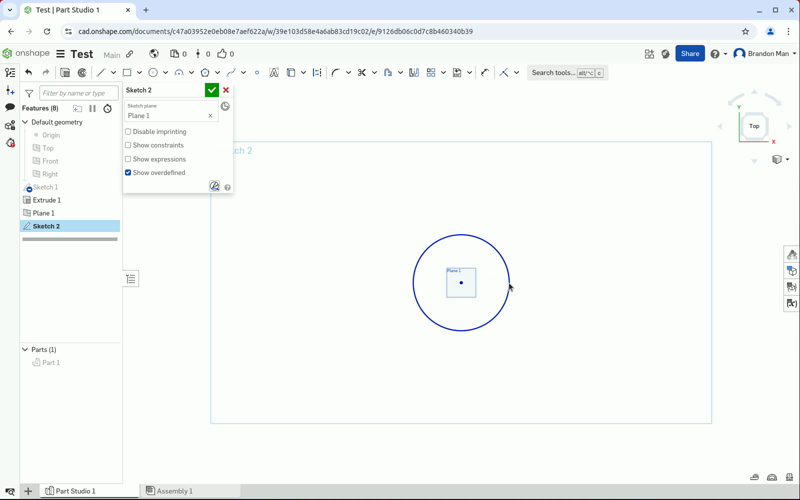
mouse_move(480, 303)
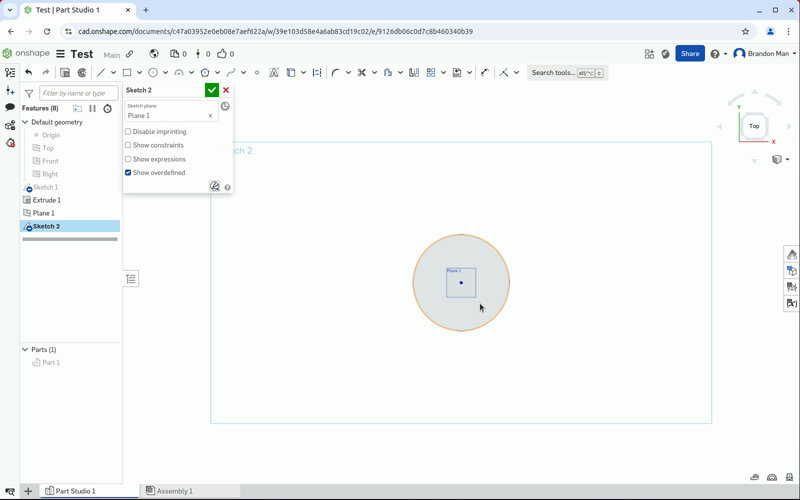
click(480, 303)
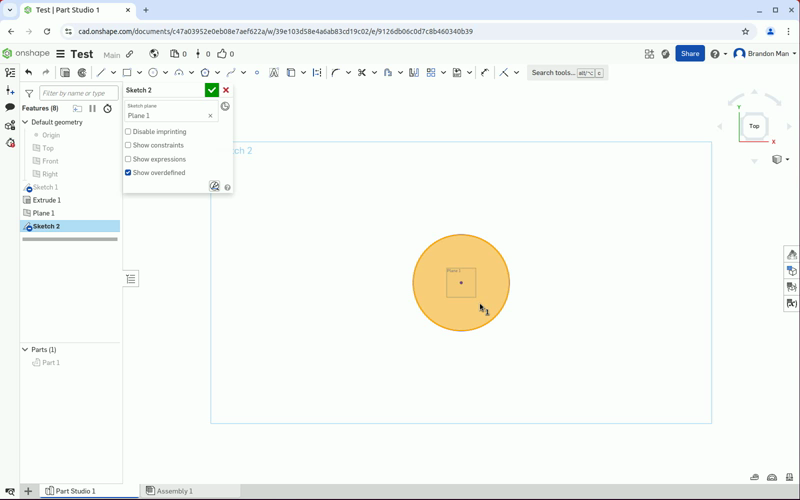
mouse_move(73, 352)
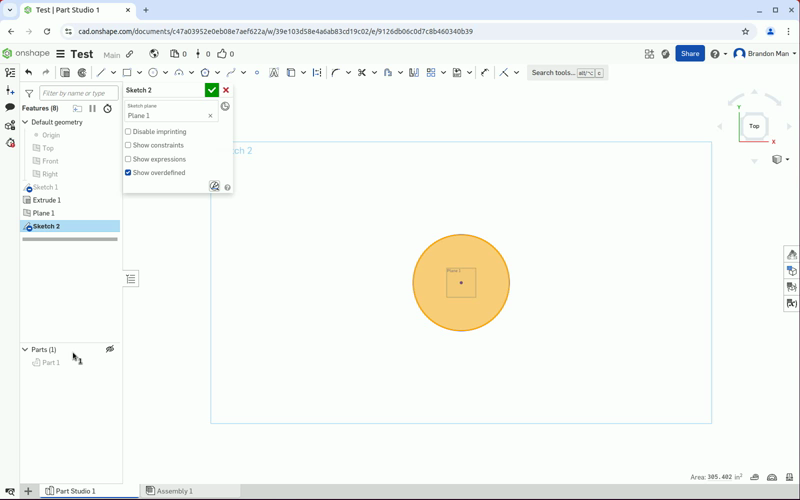
key(shift+y)
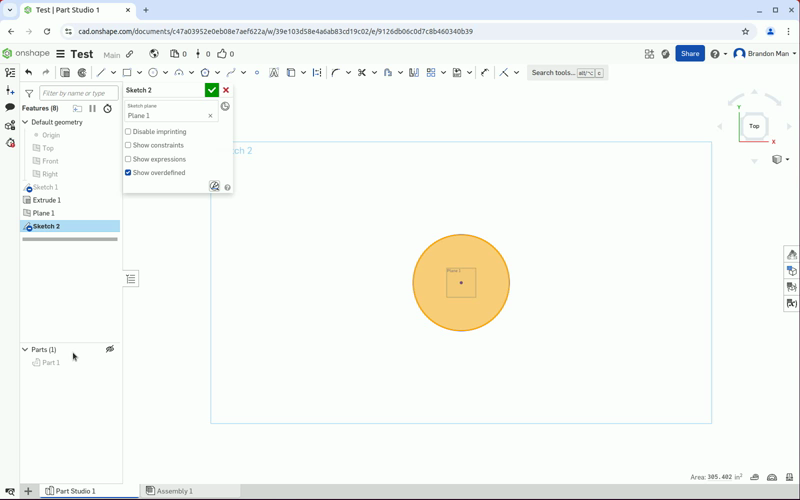
key(shift+e)
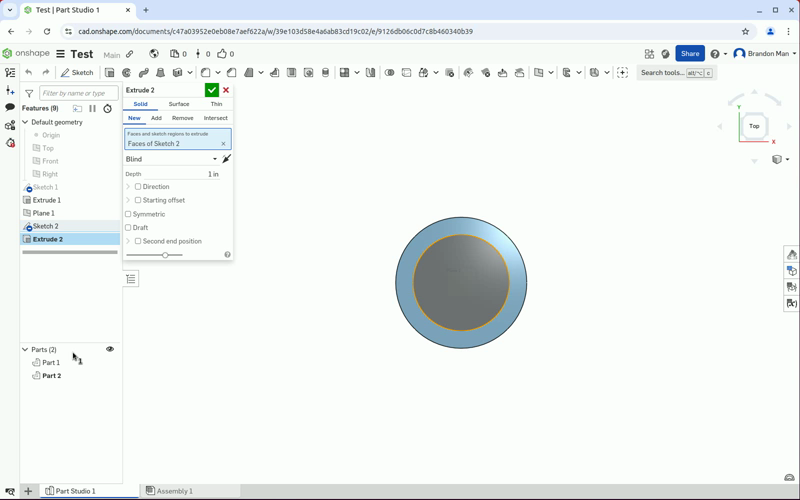
mouse_move(143, 106)
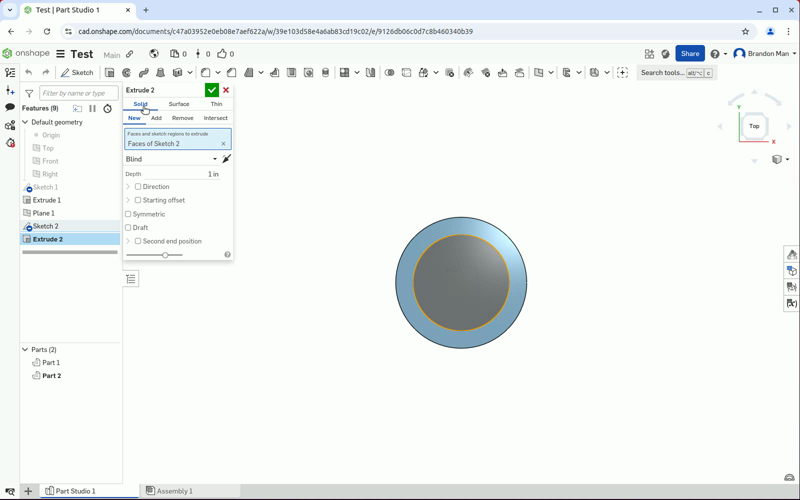
click(143, 106)
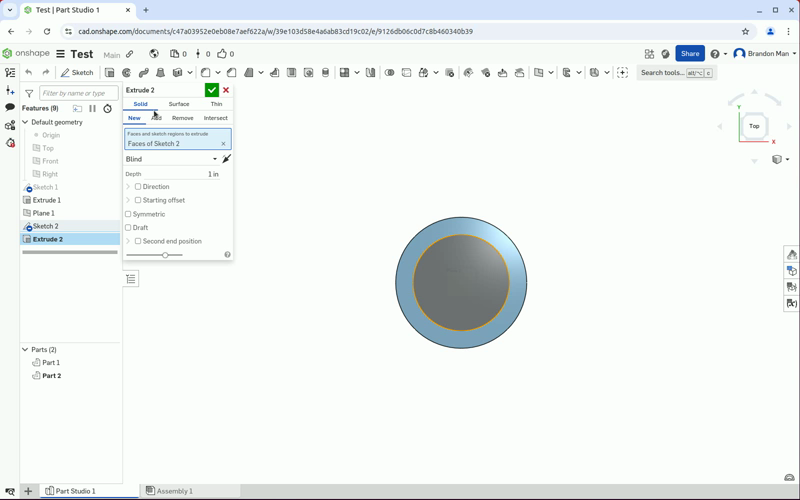
mouse_move(186, 120)
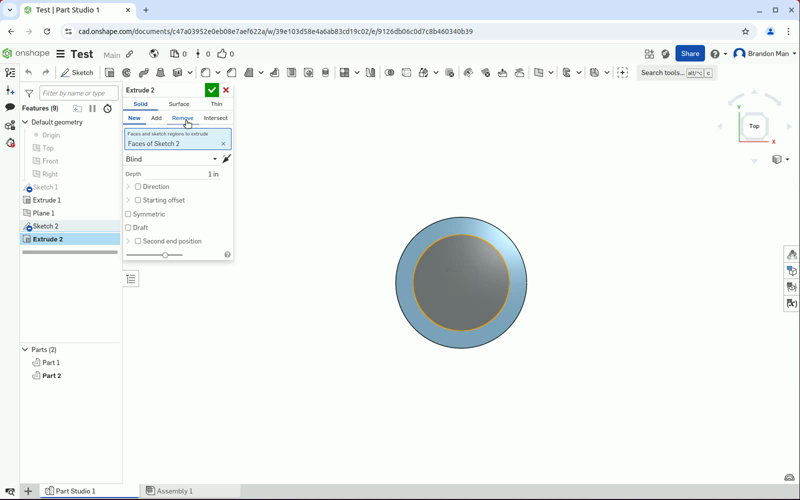
click(186, 120)
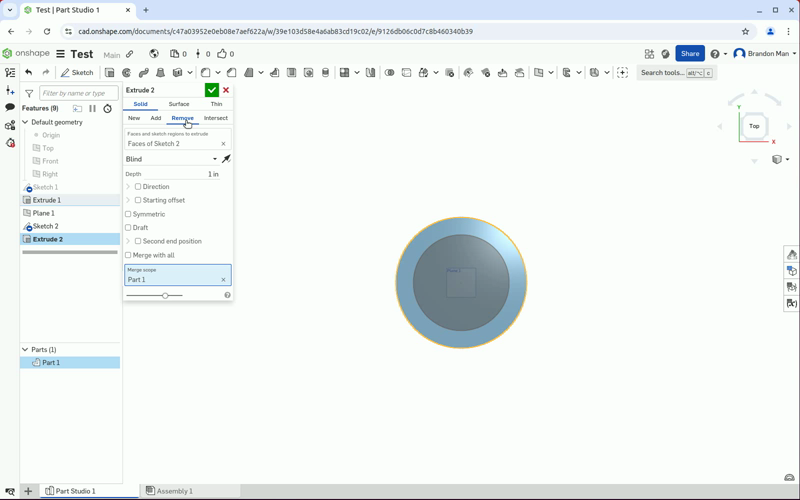
key(tab, 4)
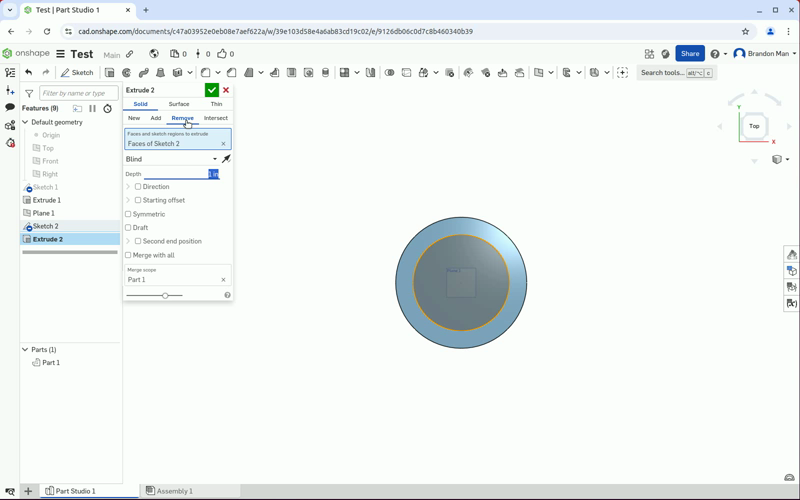
text(3.37)
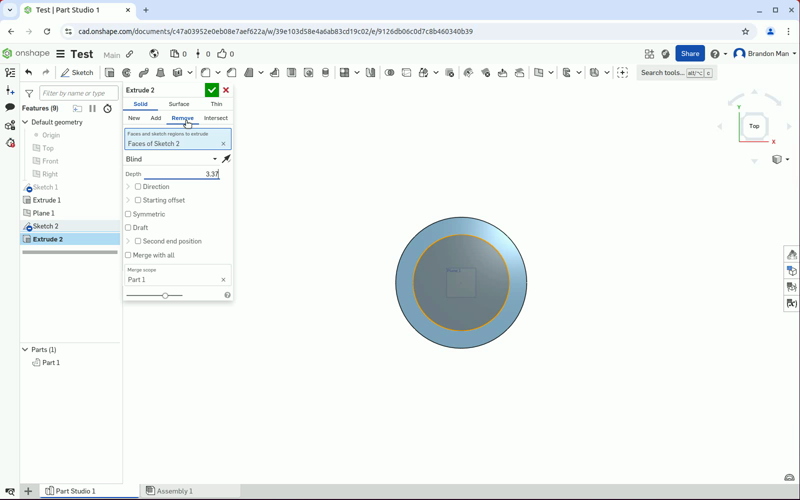
key(tab, 6)
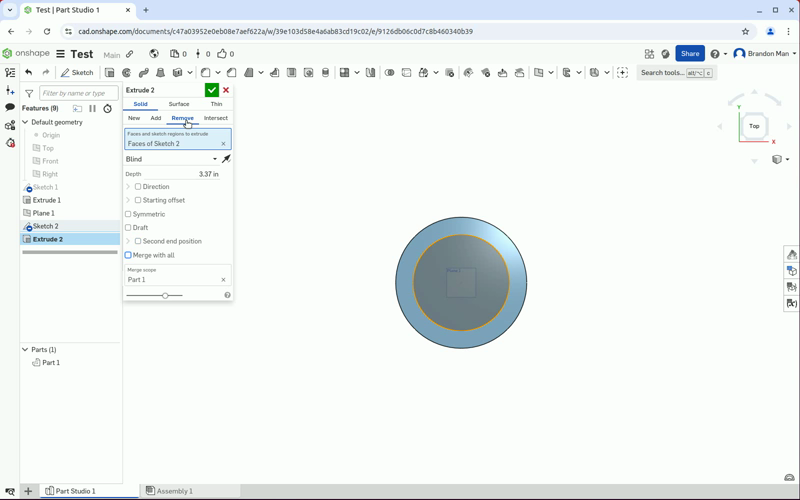
key(space)
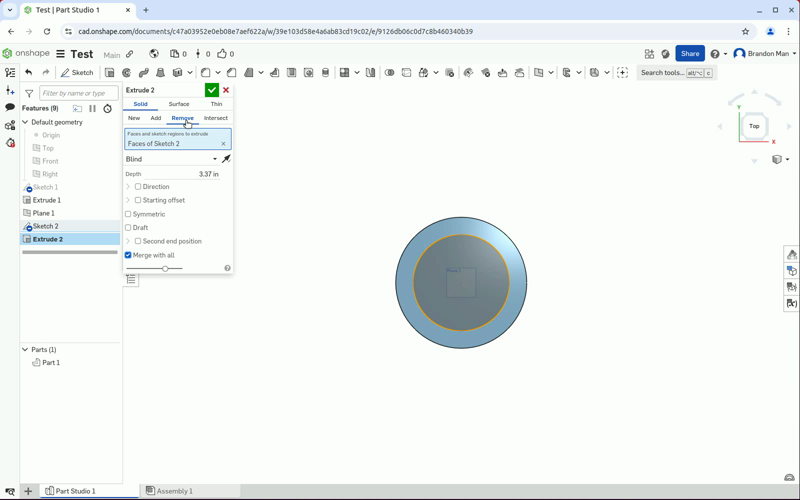
key(enter)
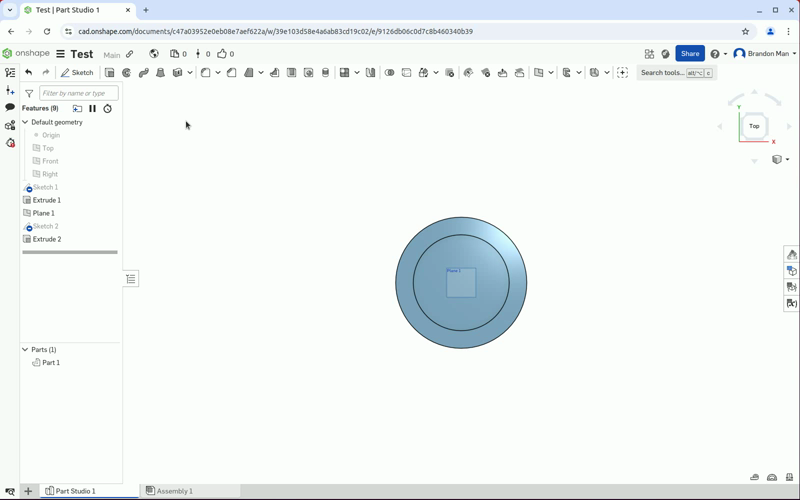
key(shift+h)
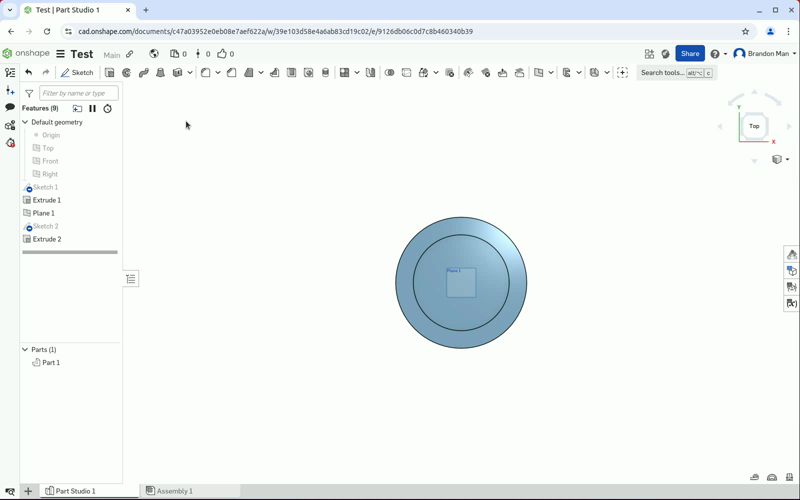
key(shift+h)
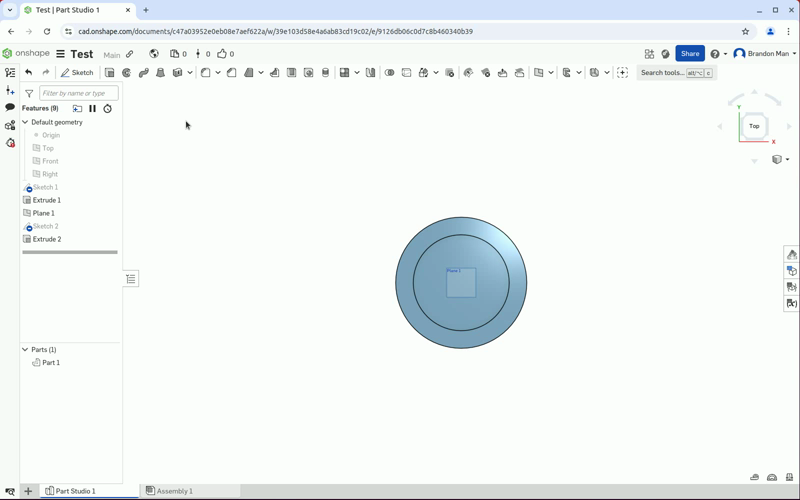
mouse_move(73, 189)
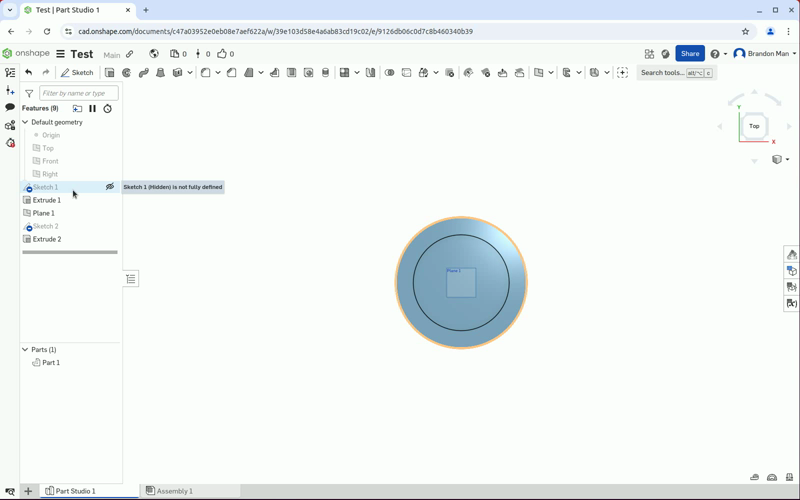
click(73, 189)
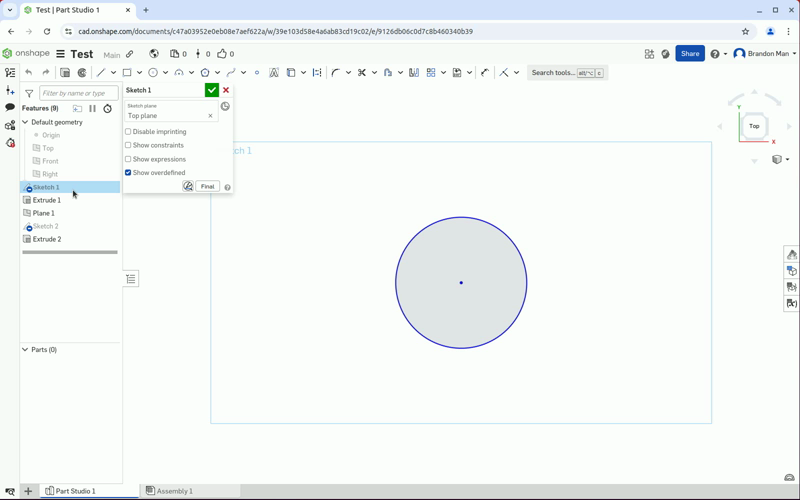
mouse_move(229, 92)
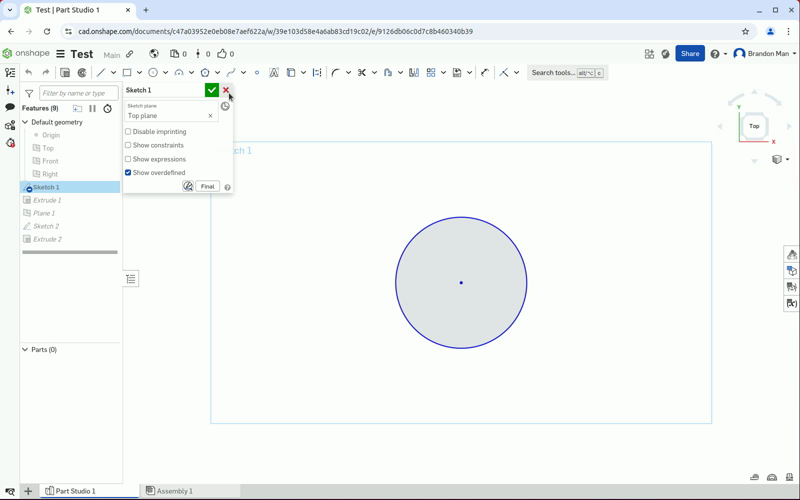
click(229, 92)
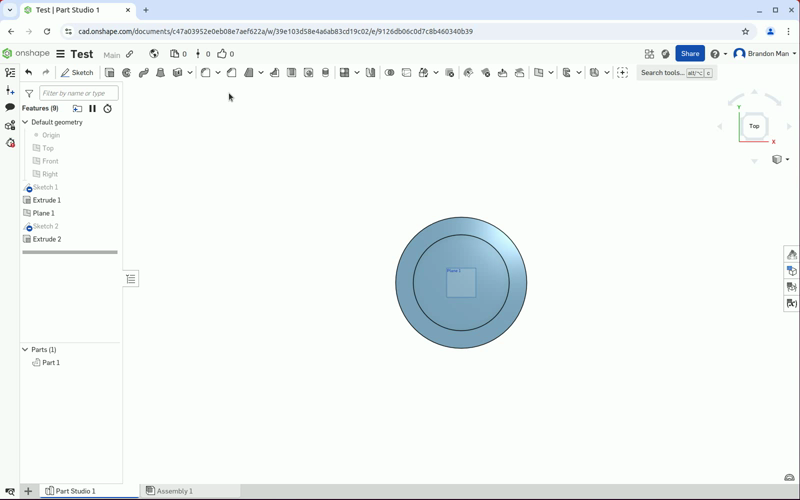
mouse_move(541, 75)
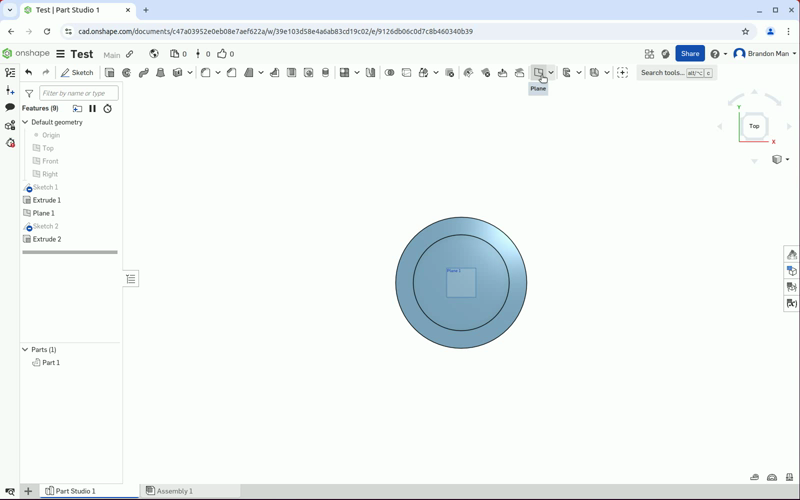
click(541, 75)
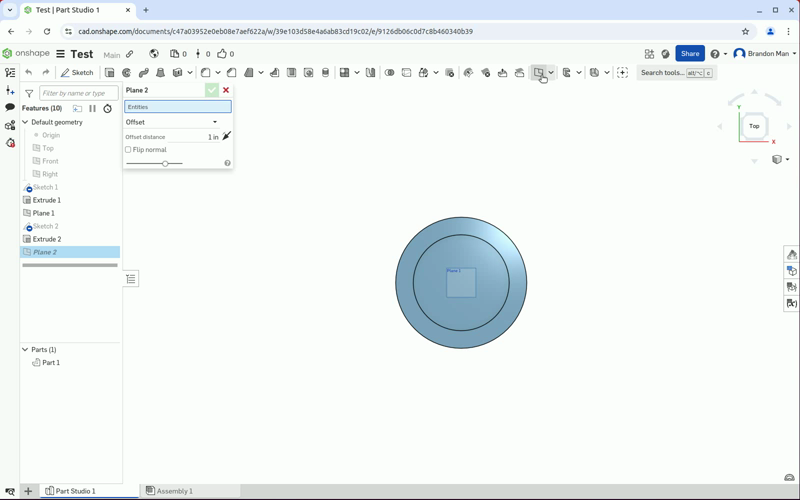
mouse_move(73, 150)
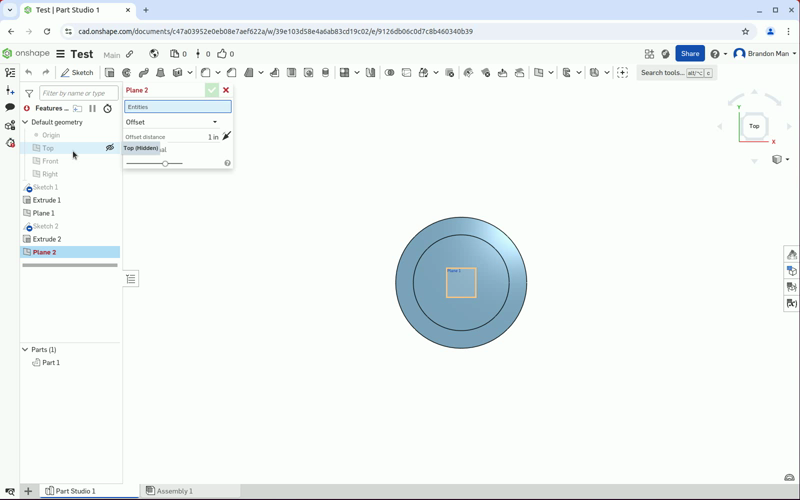
click(73, 150)
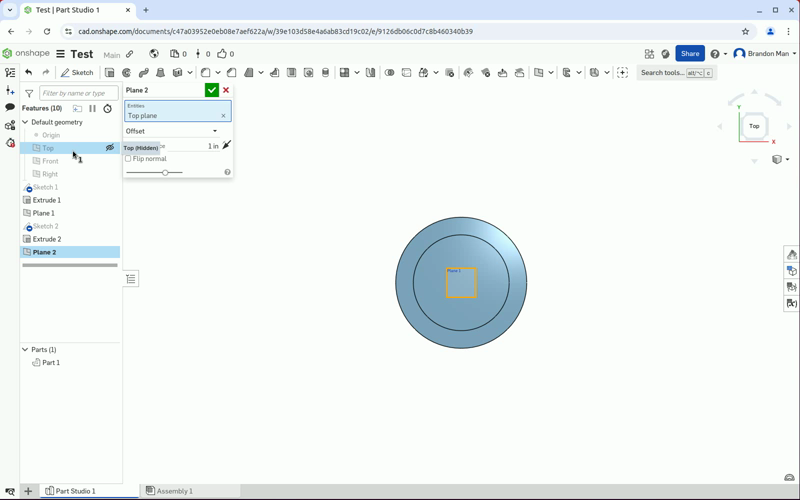
key(tab, 2)
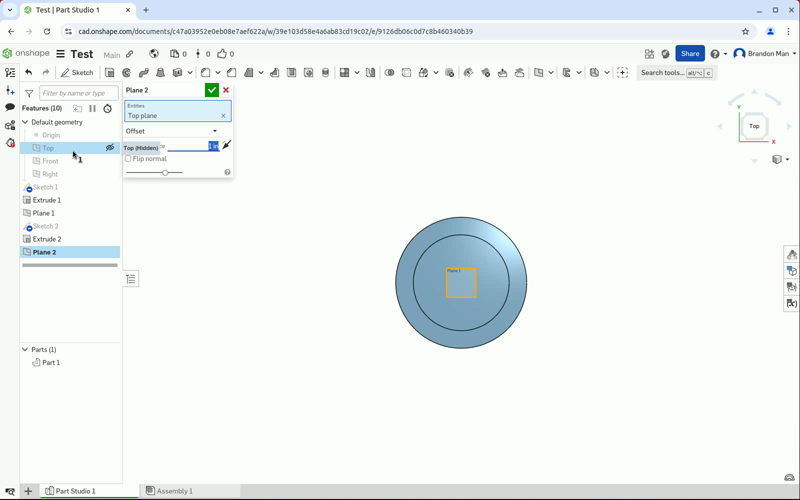
text(3.358)
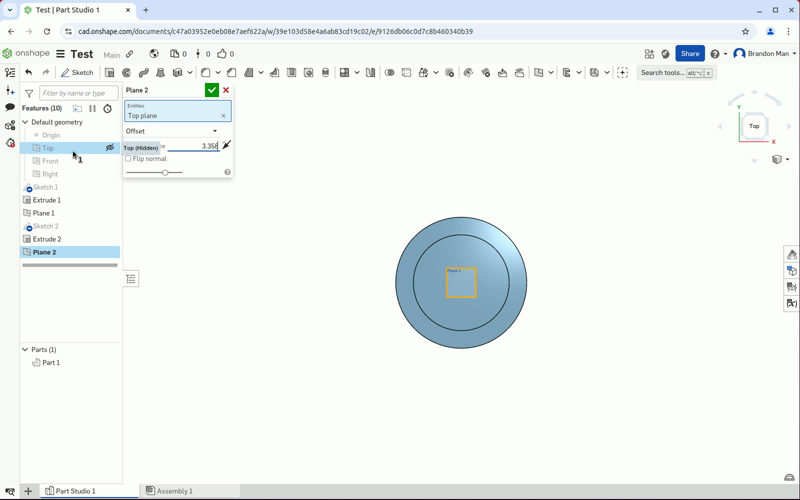
key(enter, 2)
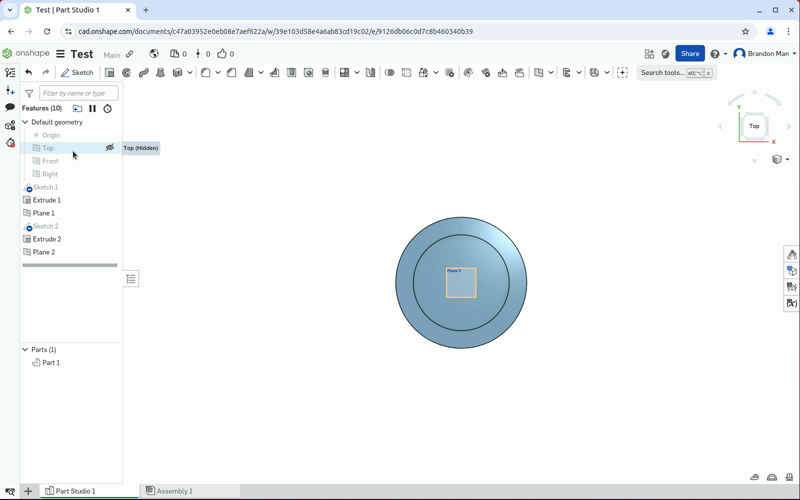
key(shift+s)
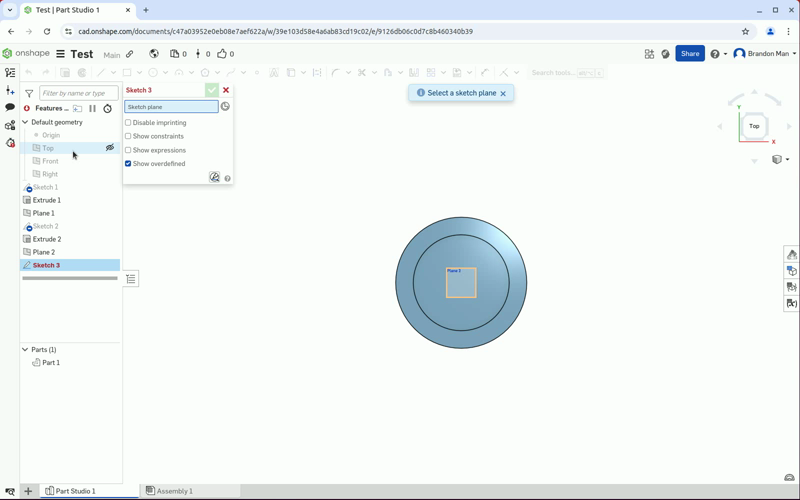
mouse_move(73, 254)
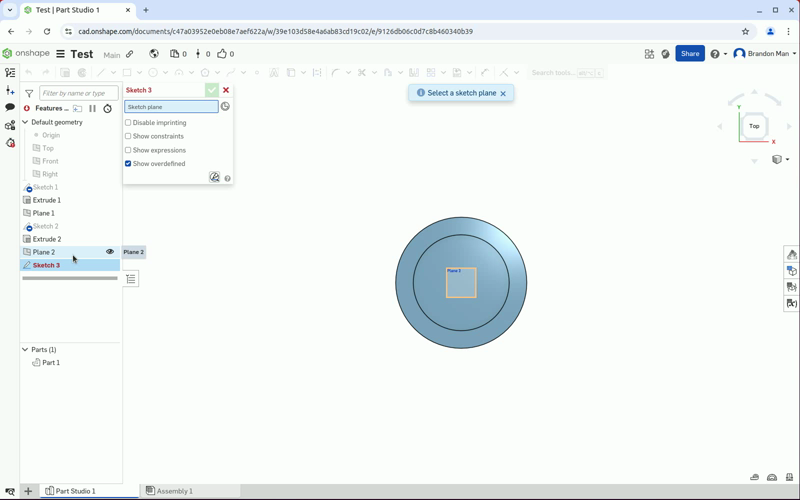
click(73, 254)
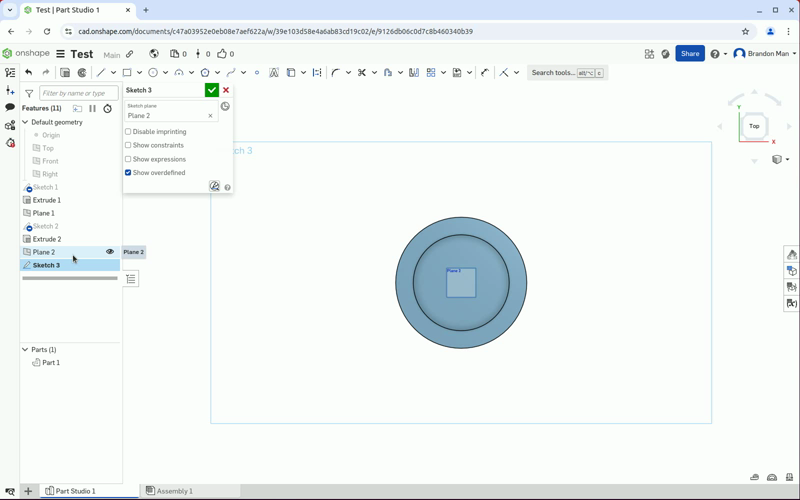
mouse_move(73, 352)
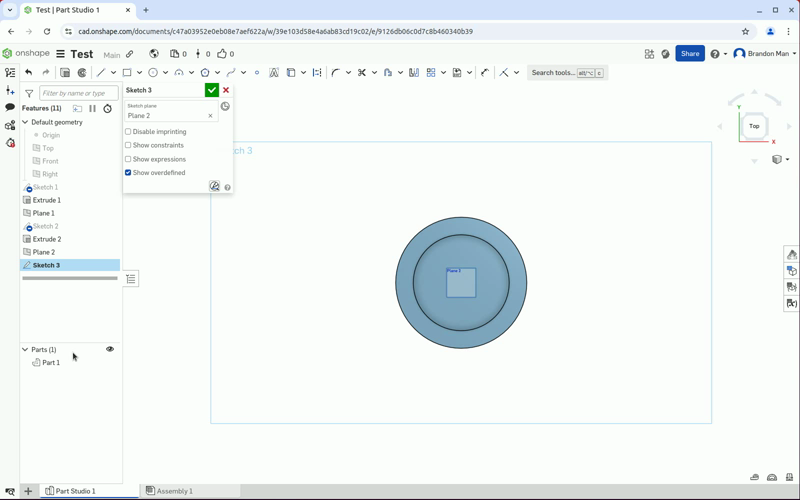
key(y)
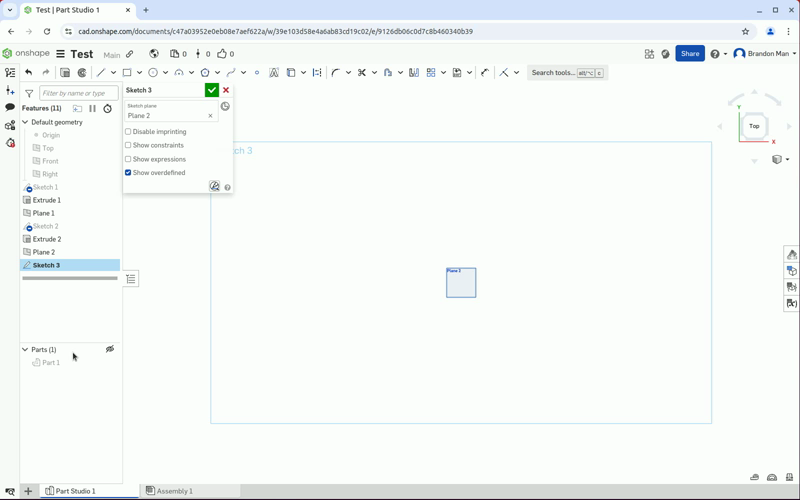
key(c)
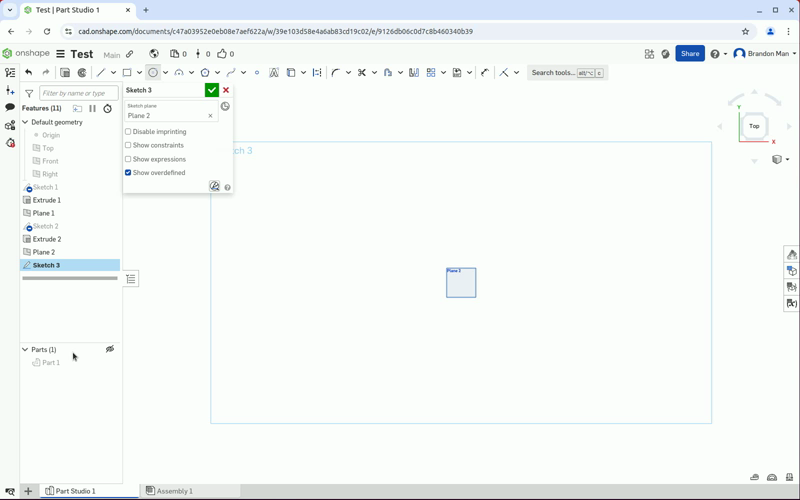
key_down(shift)
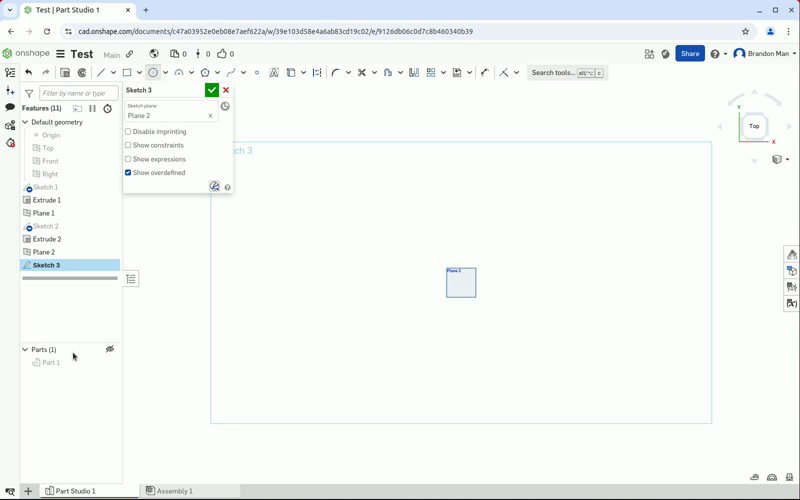
mouse_move(461, 282)
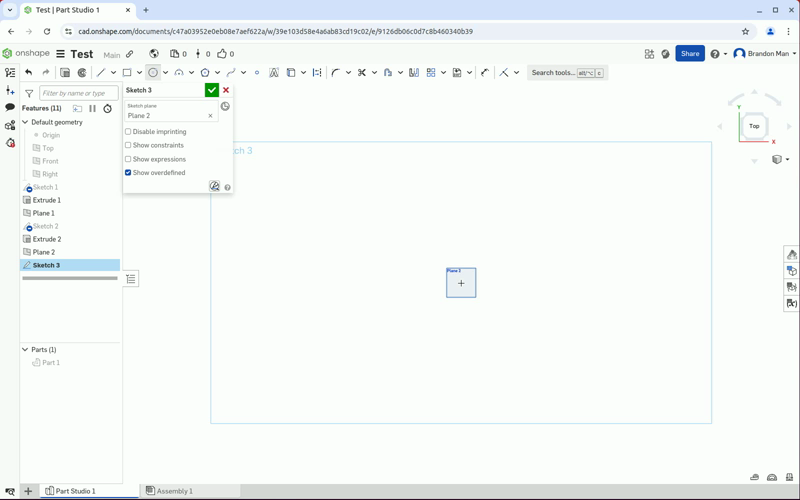
click(461, 282)
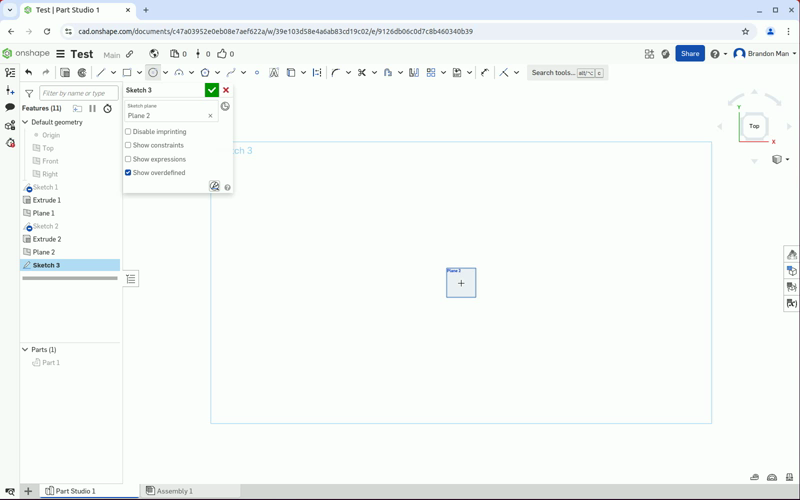
key_up(shift)
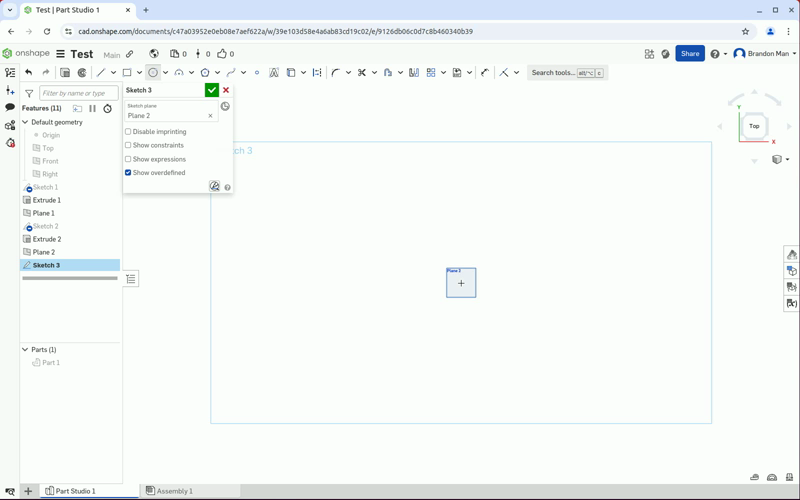
mouse_move(509, 282)
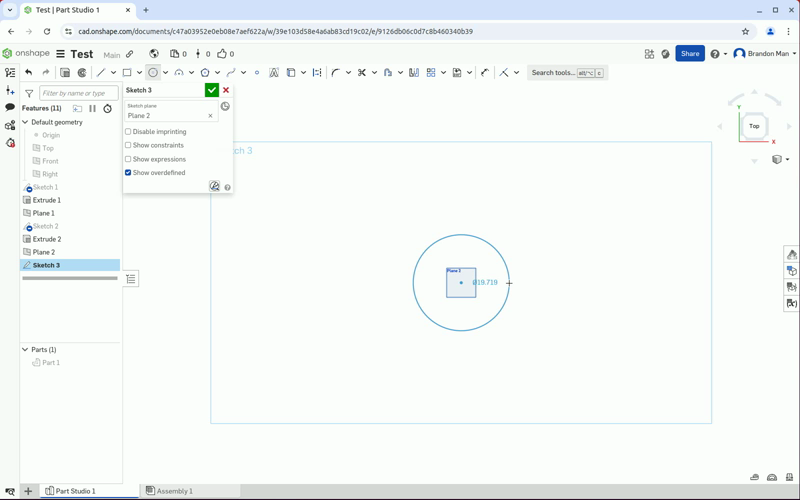
click(509, 282)
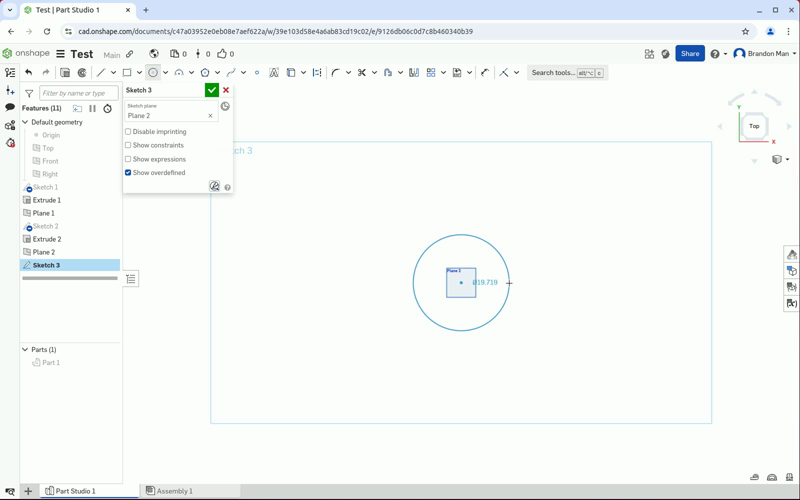
key(esc)
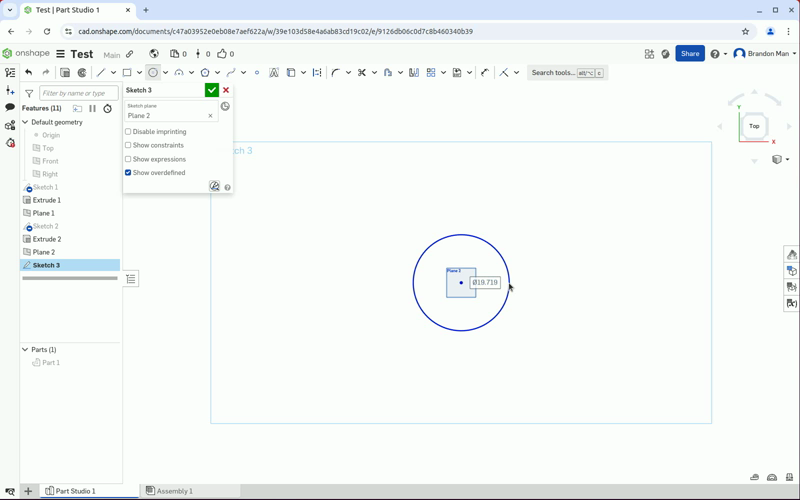
mouse_move(457, 293)
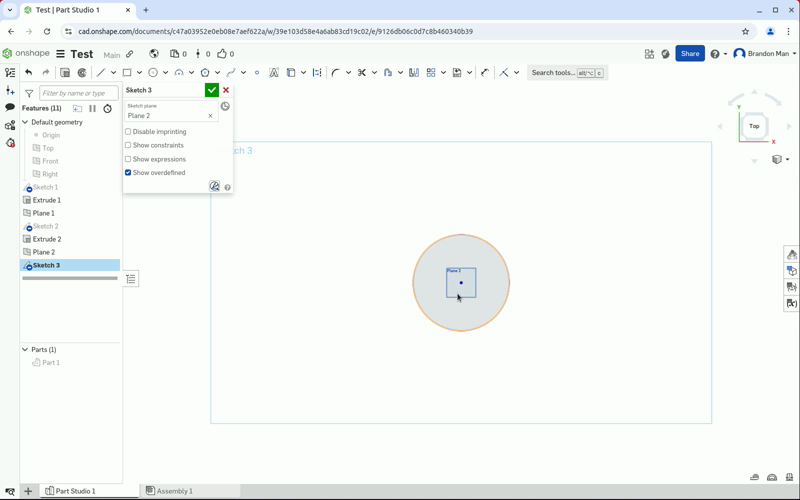
click(457, 293)
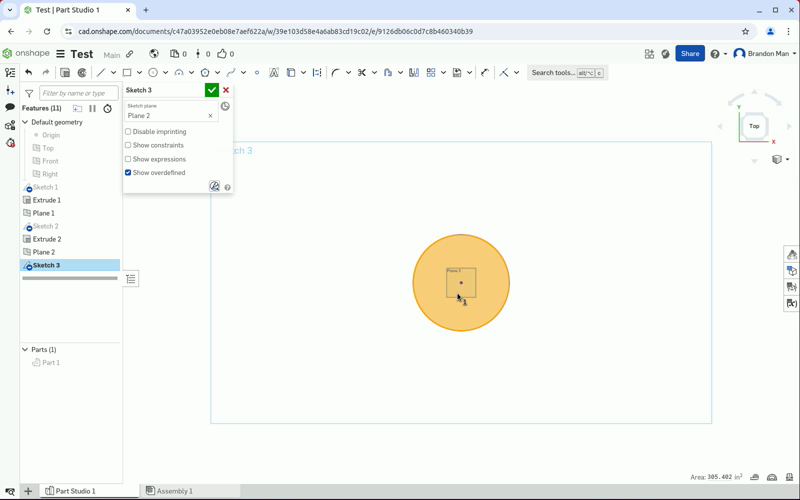
mouse_move(73, 352)
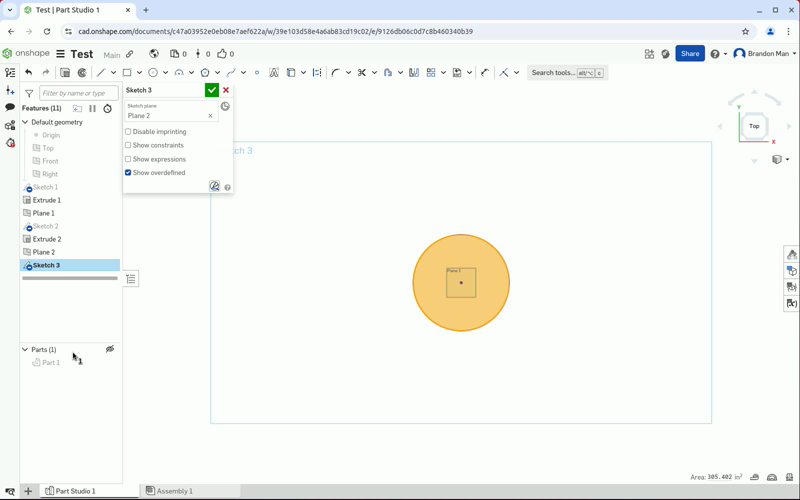
key(shift+y)
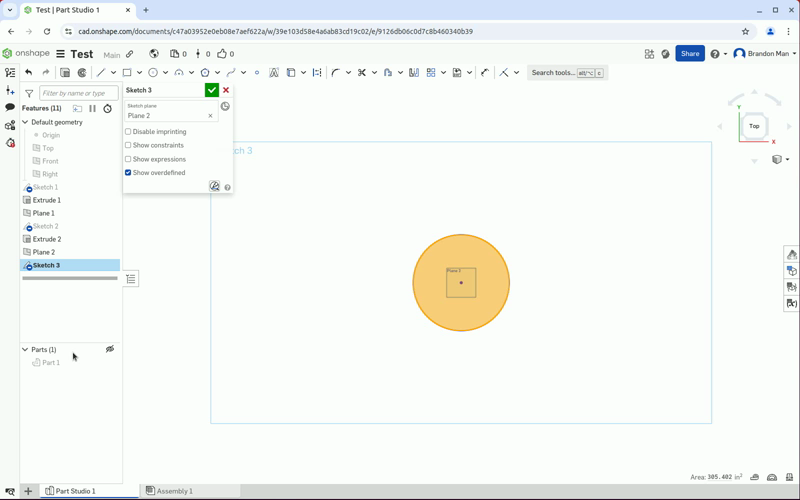
key(shift+e)
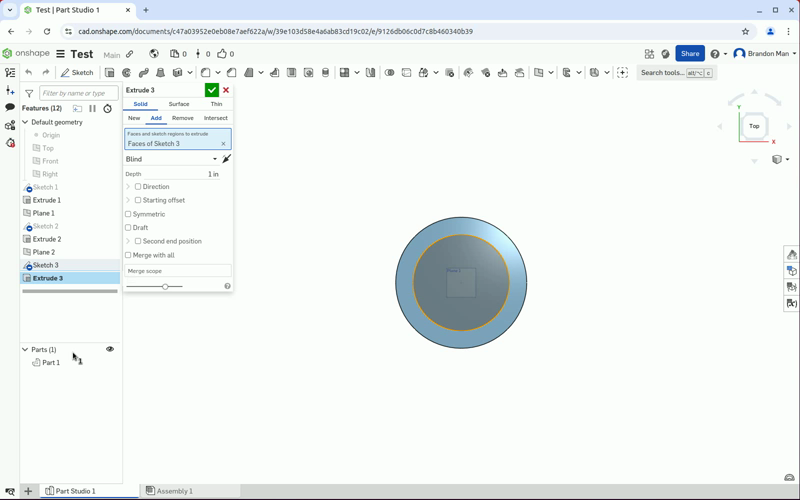
mouse_move(143, 106)
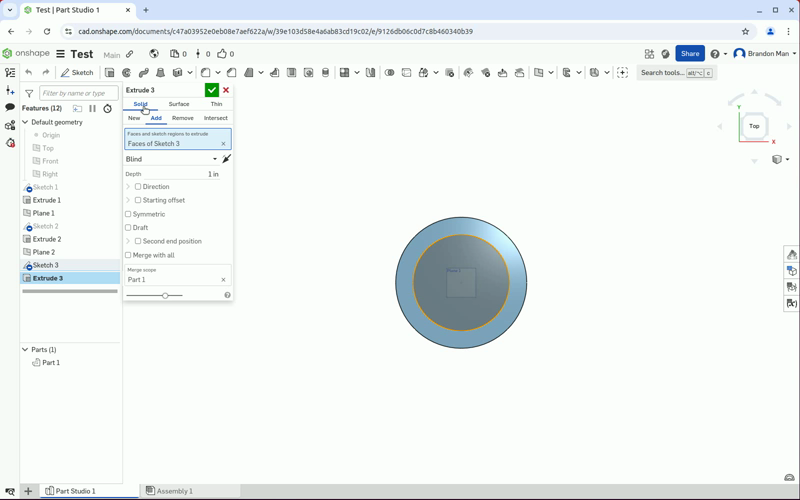
click(143, 106)
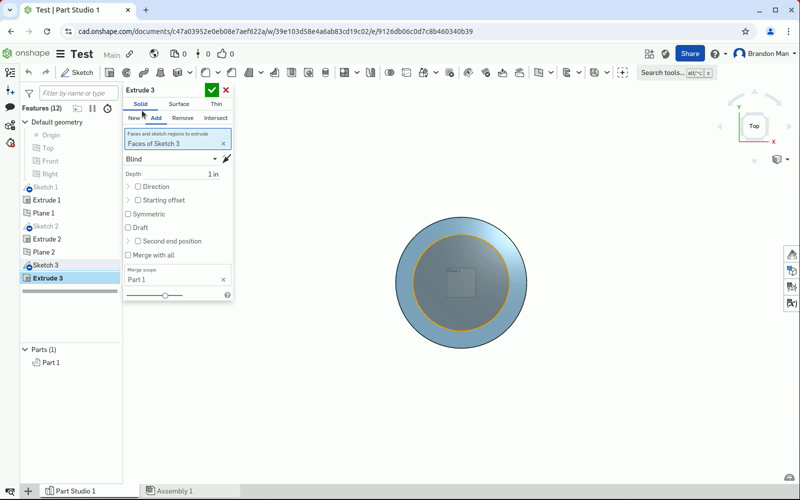
mouse_move(137, 120)
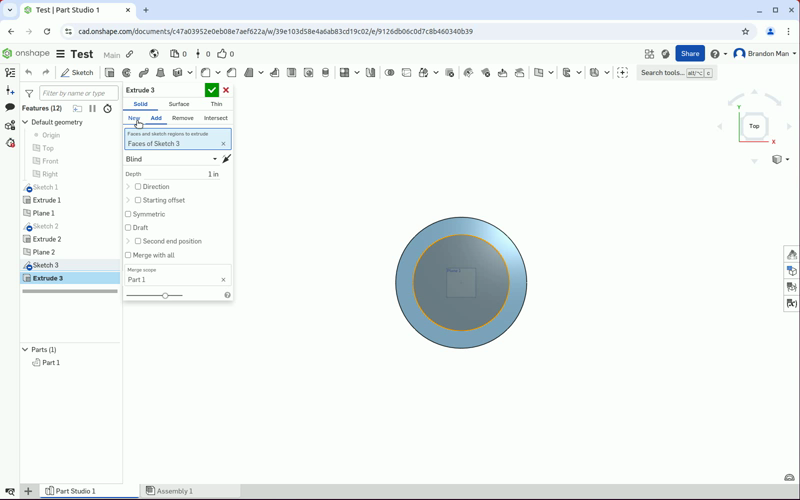
click(137, 120)
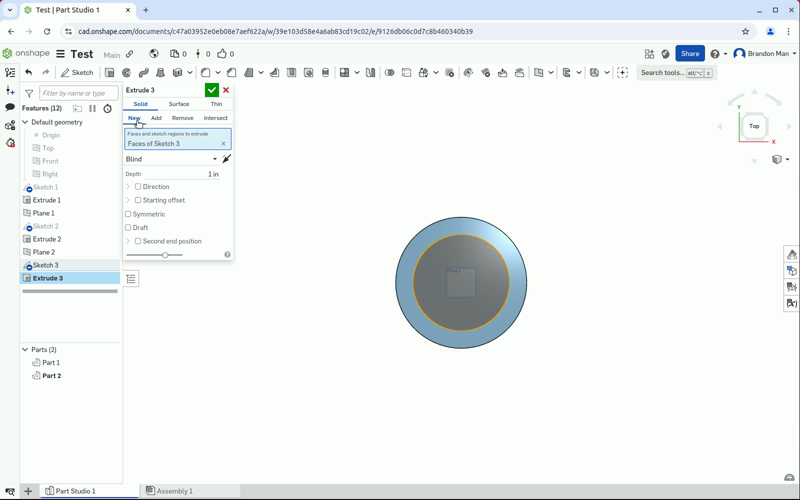
key(tab, 4)
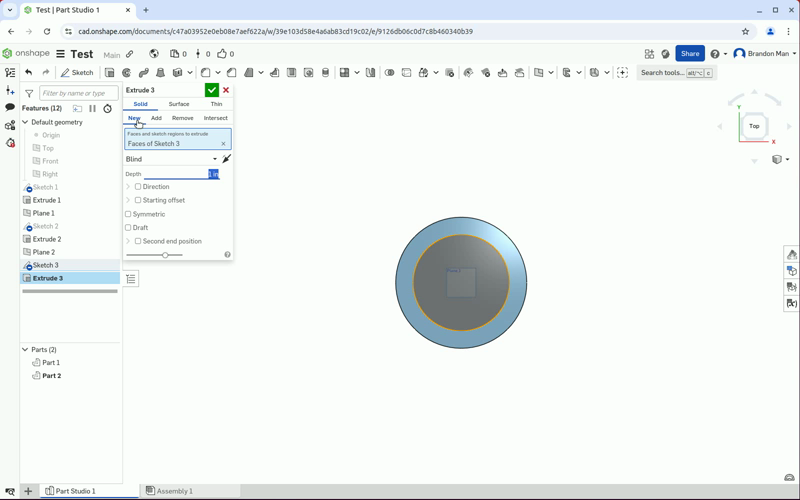
text(19.738)
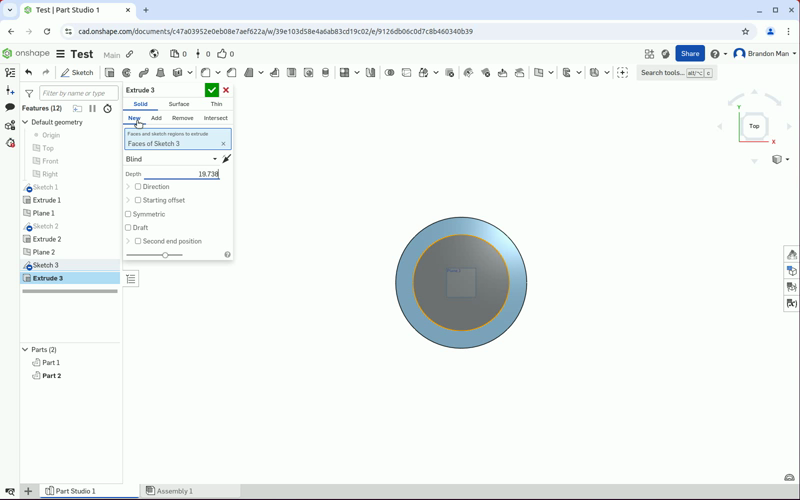
key(enter)
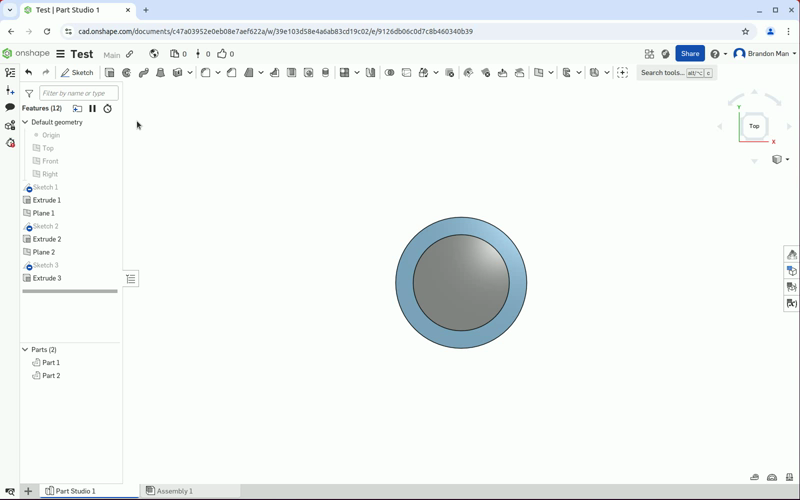
key(shift+h)
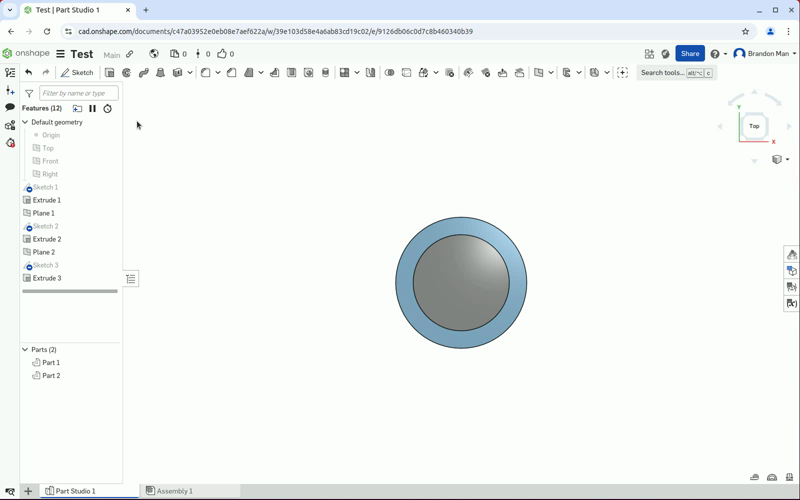
key(shift+h)
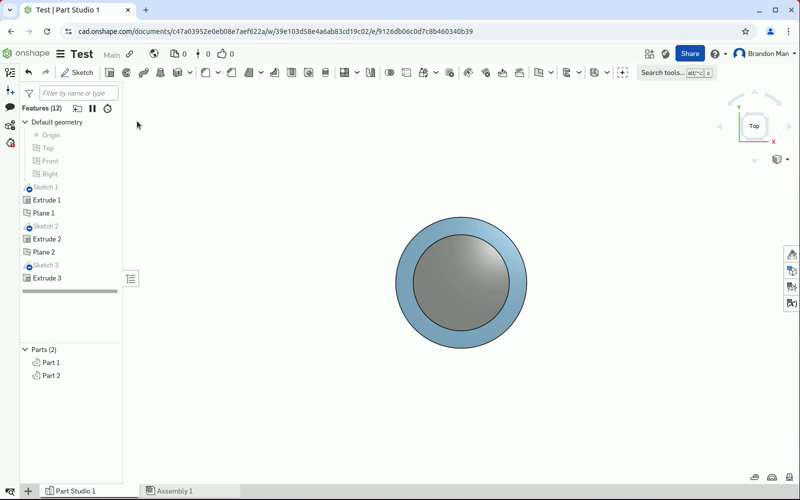
mouse_move(73, 189)
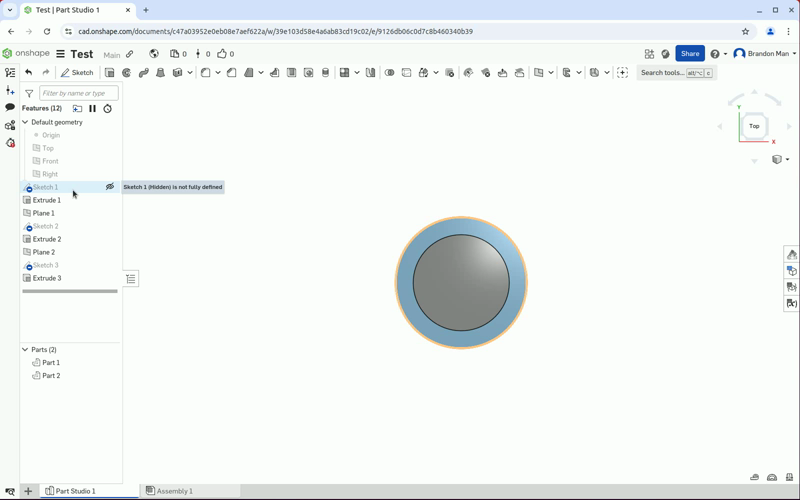
click(73, 189)
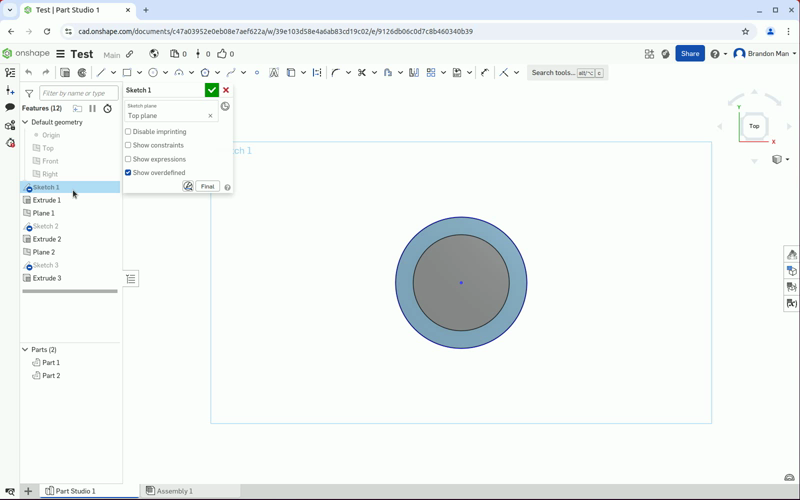
mouse_move(229, 92)
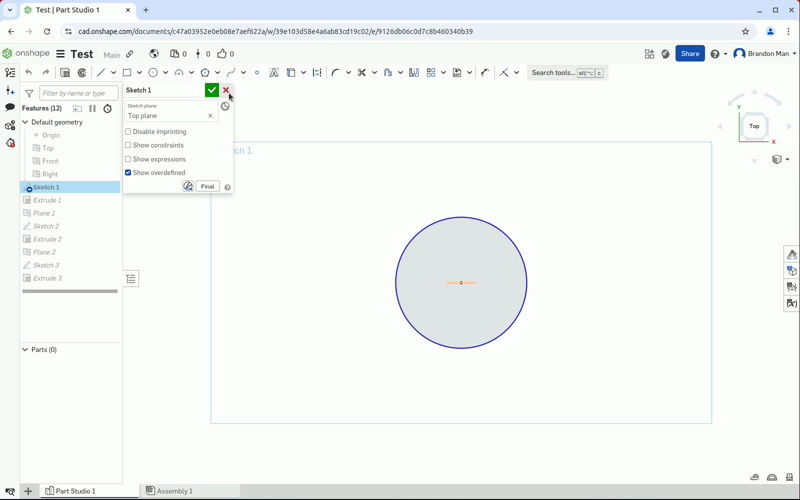
click(229, 92)
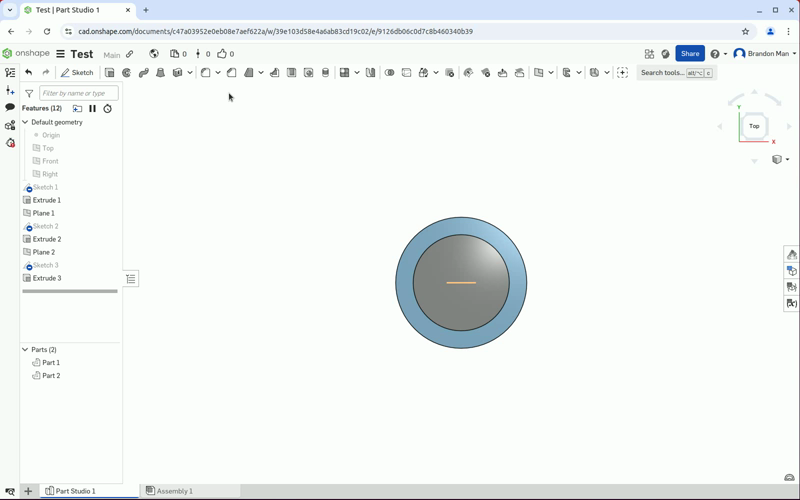
mouse_move(73, 352)
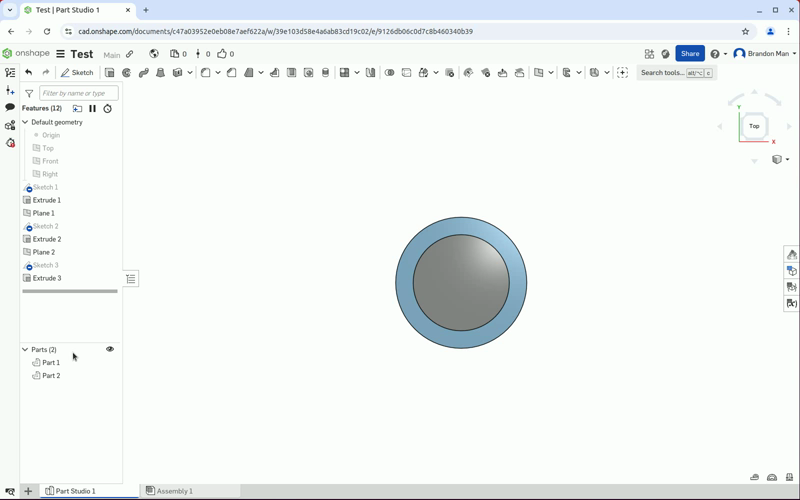
key(y)
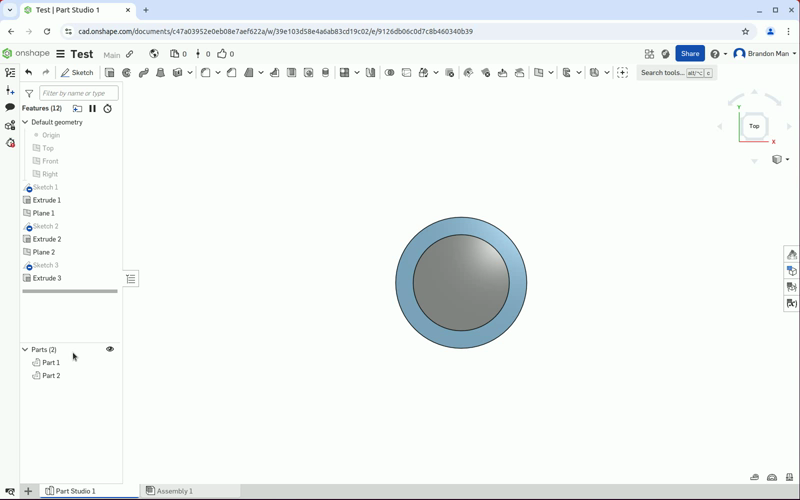
key(shift+p)
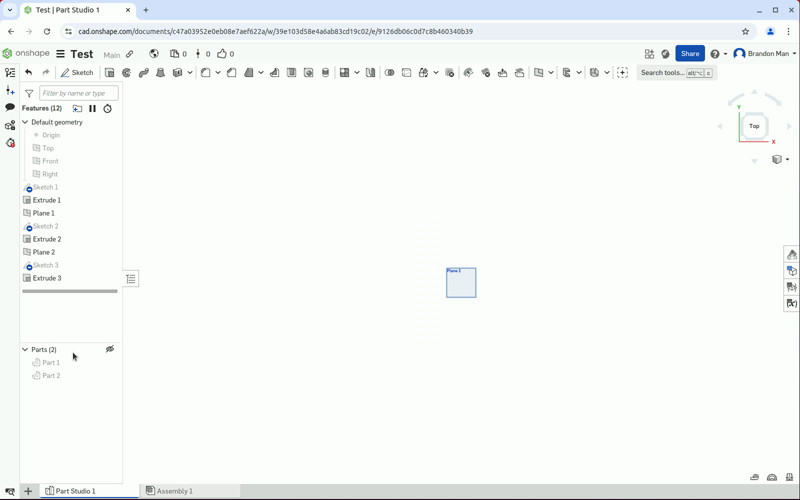
key(space)
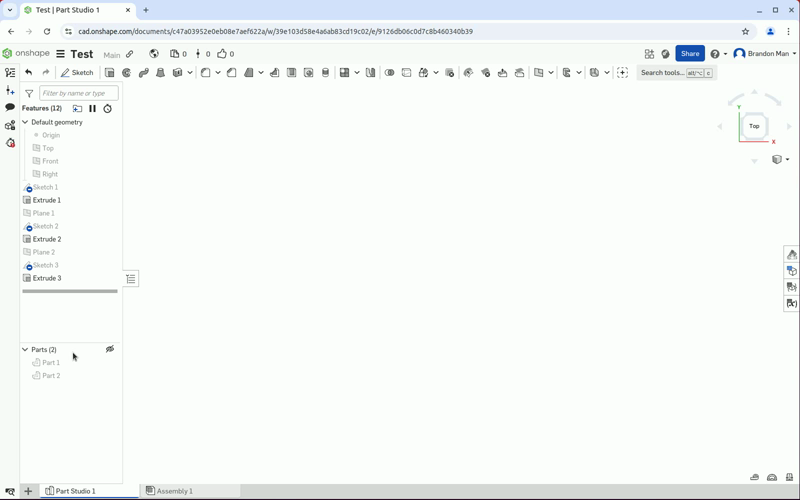
key_down(shift)
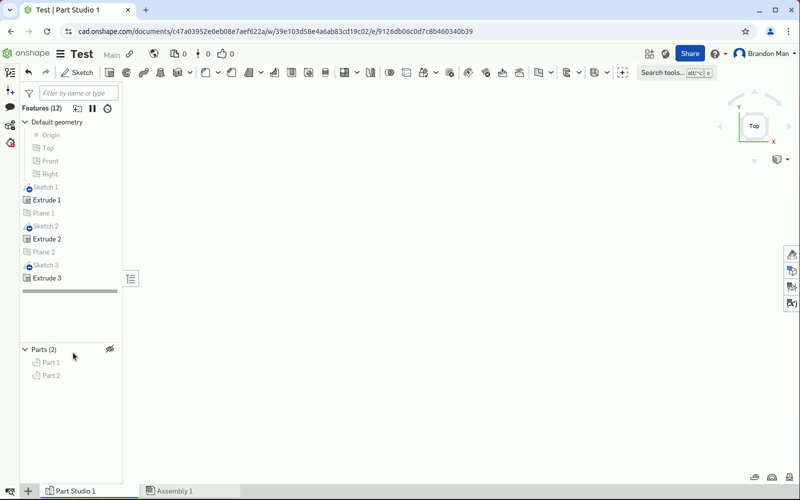
key(up)
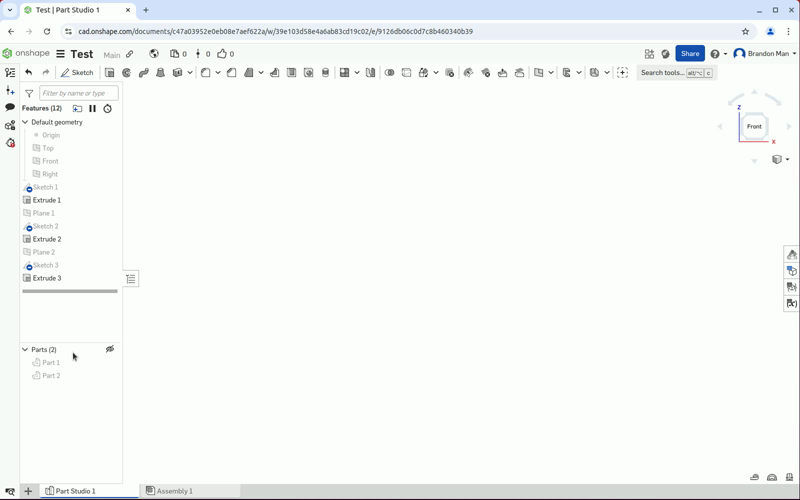
key_up(shift)
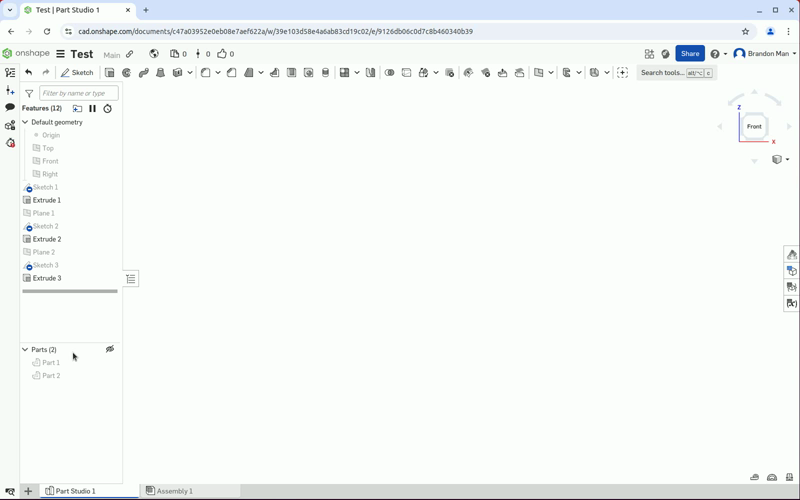
mouse_move(73, 352)
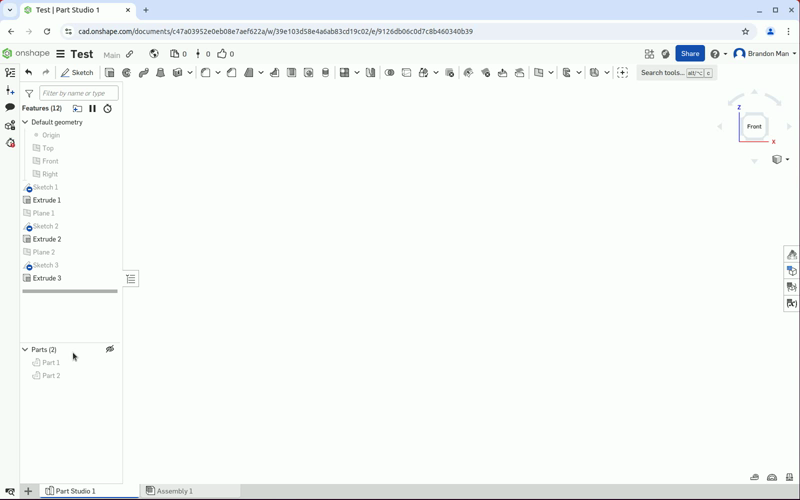
key(shift+y)
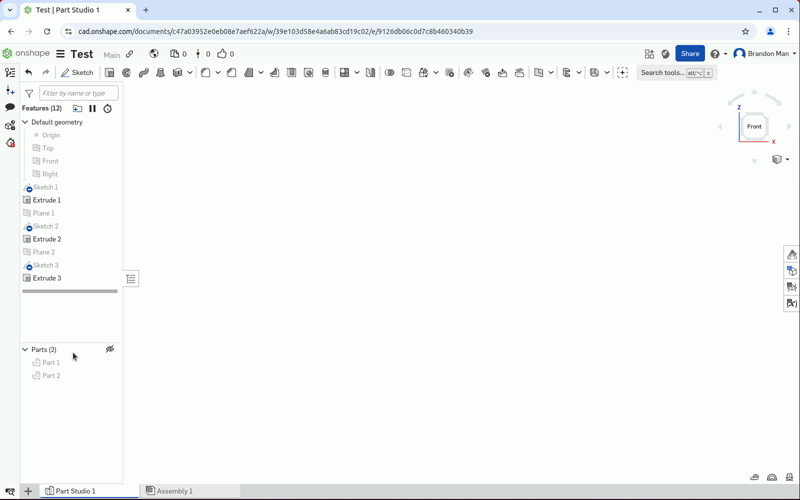
key(shift+s)
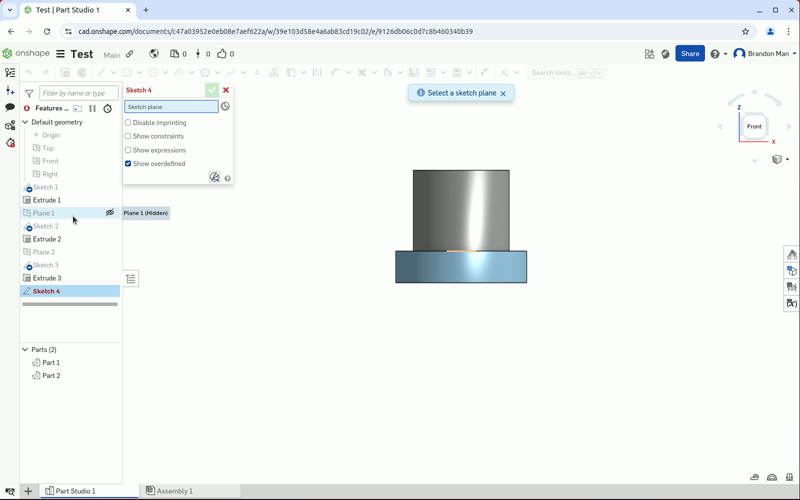
scroll(3)
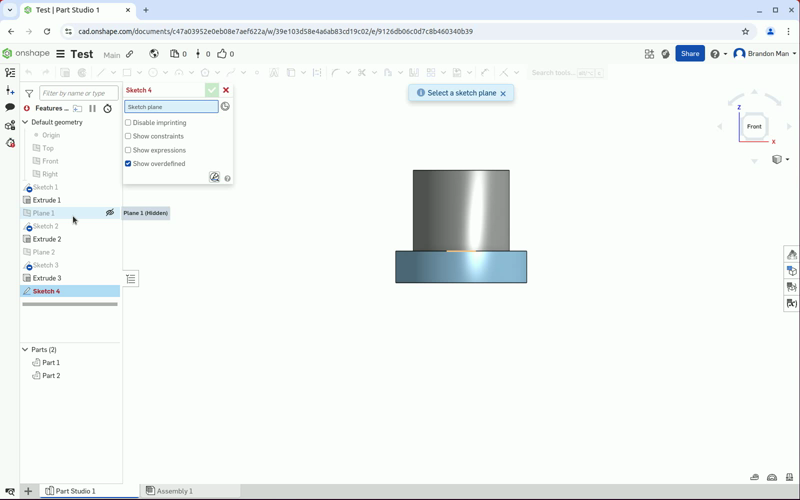
mouse_move(73, 163)
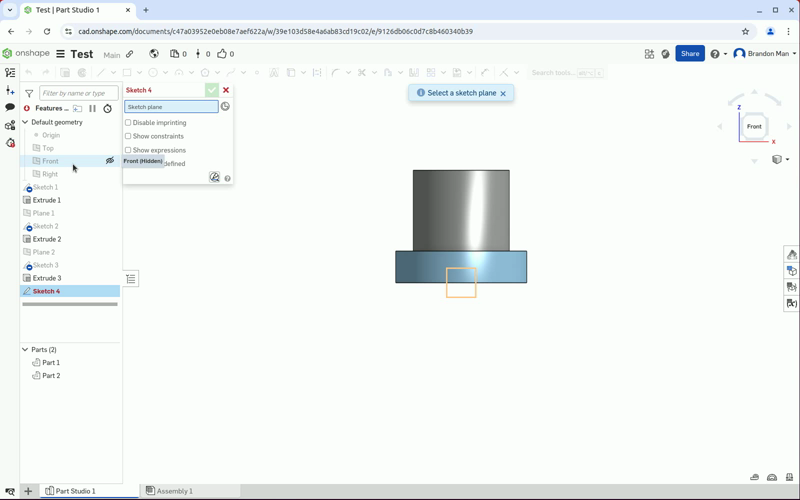
click(73, 163)
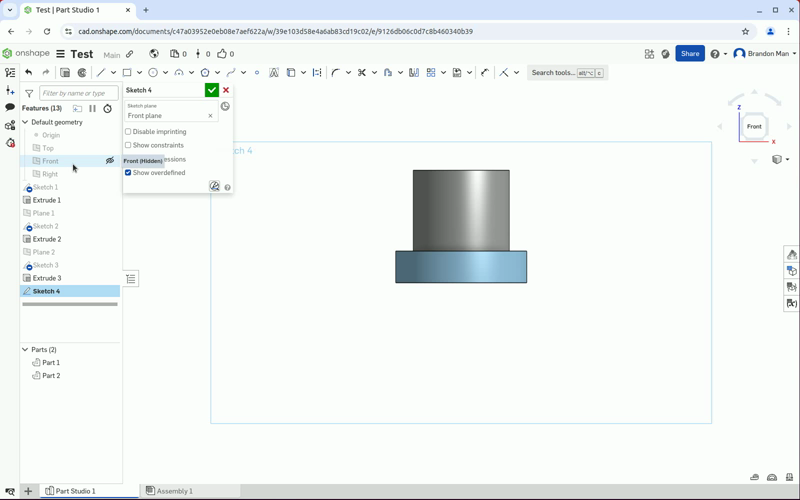
mouse_move(73, 352)
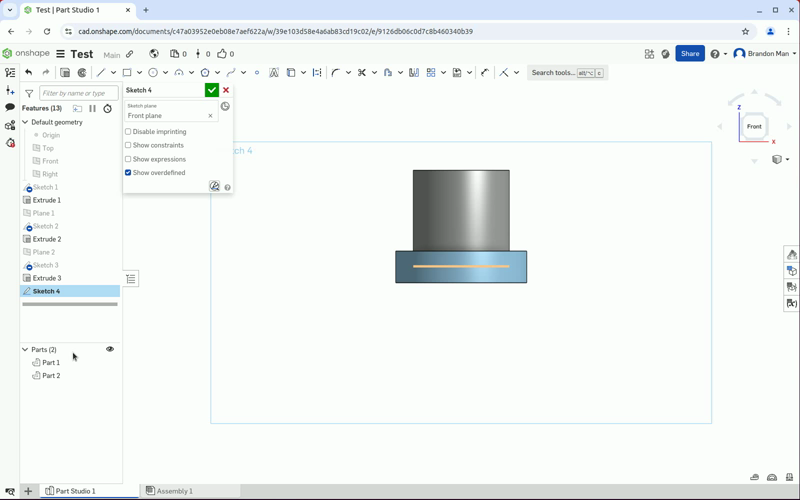
key(y)
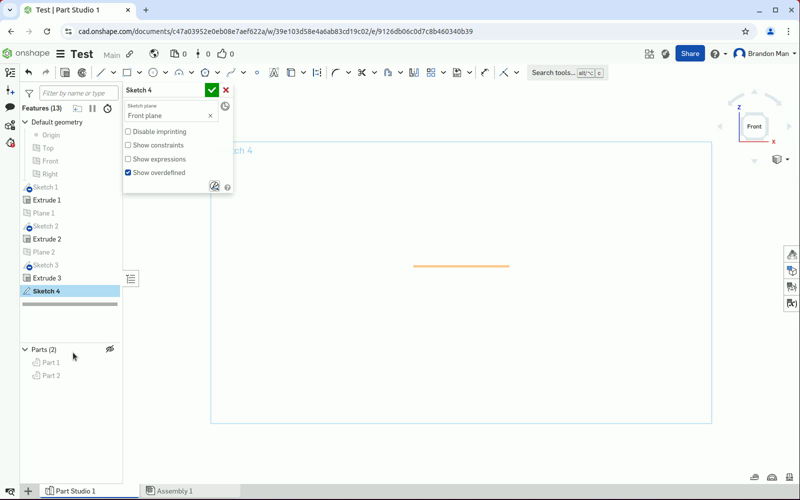
key(c)
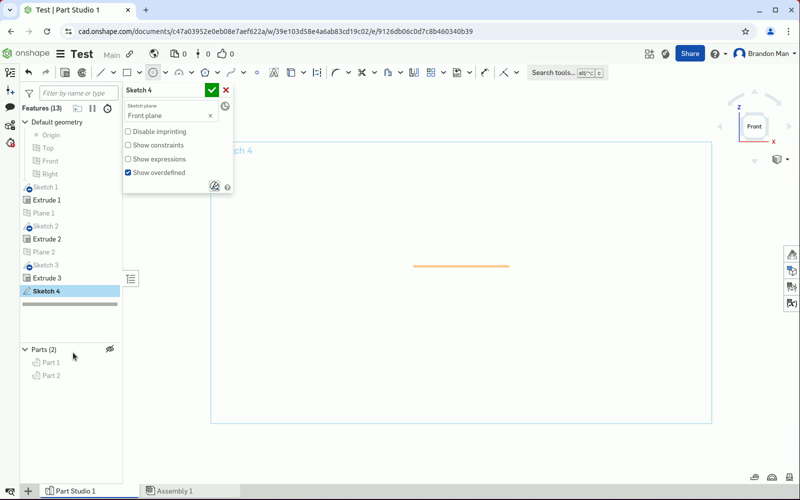
key_down(shift)
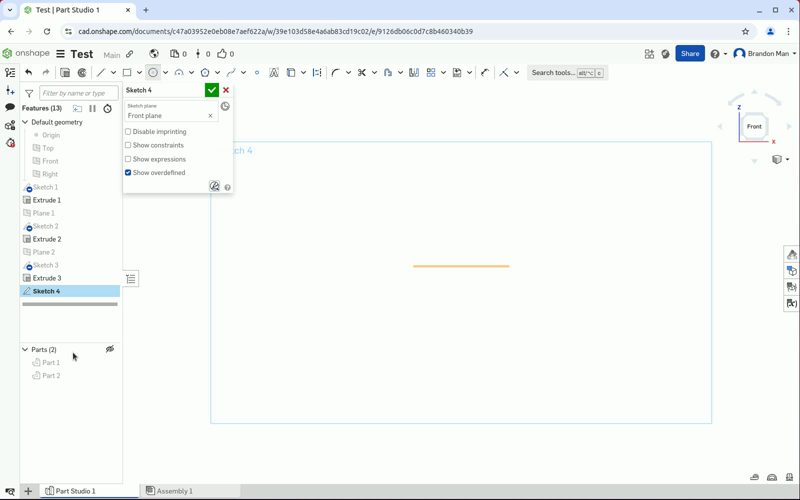
mouse_move(461, 258)
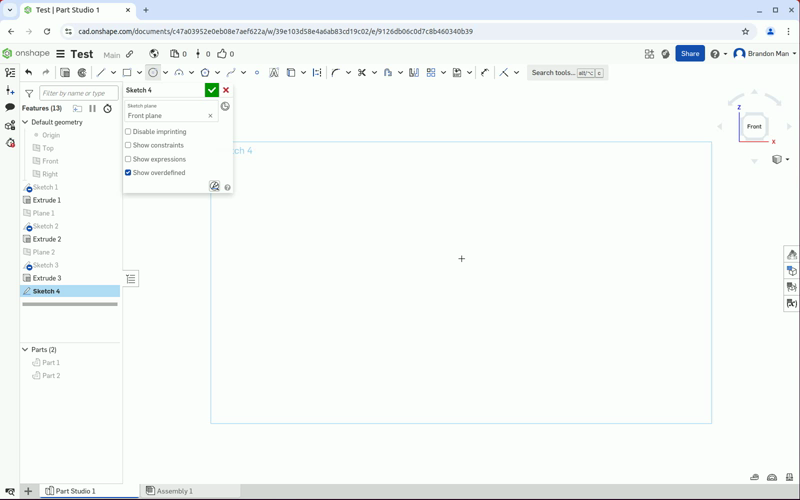
click(461, 258)
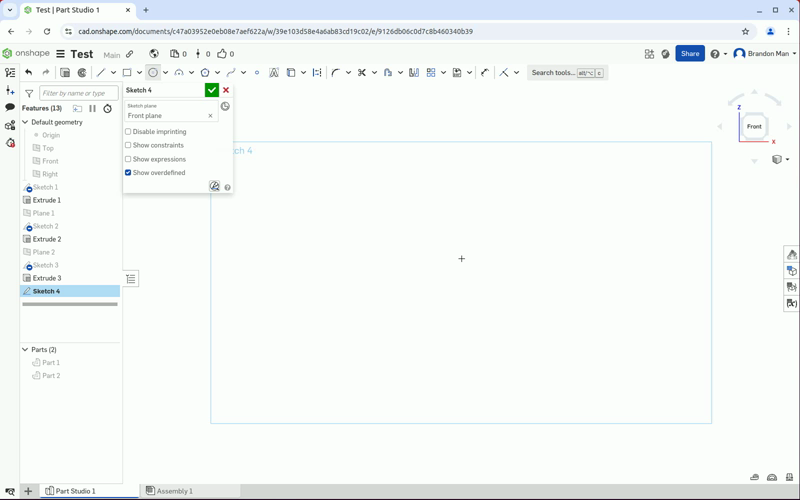
key_up(shift)
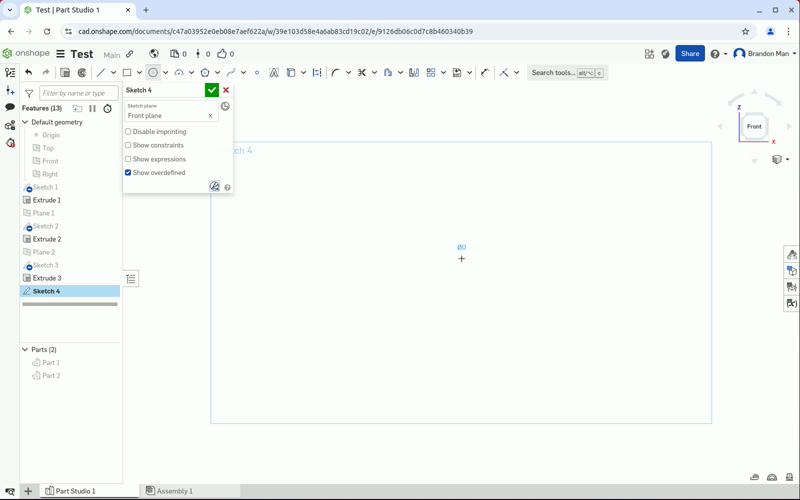
mouse_move(466, 258)
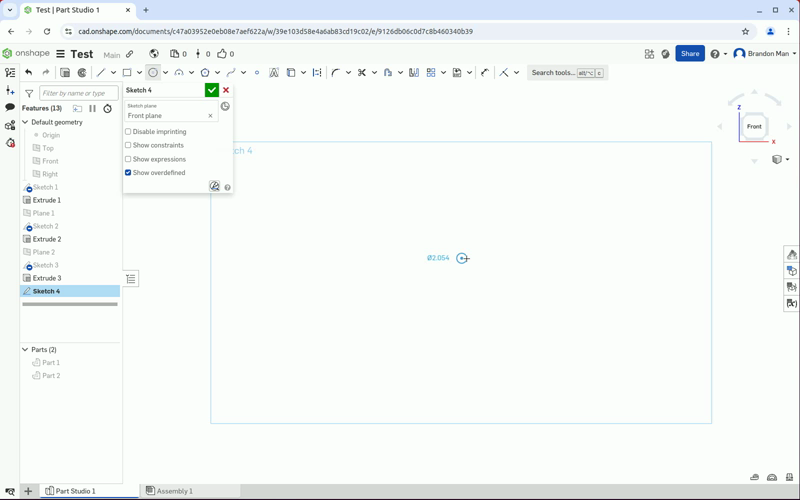
click(466, 258)
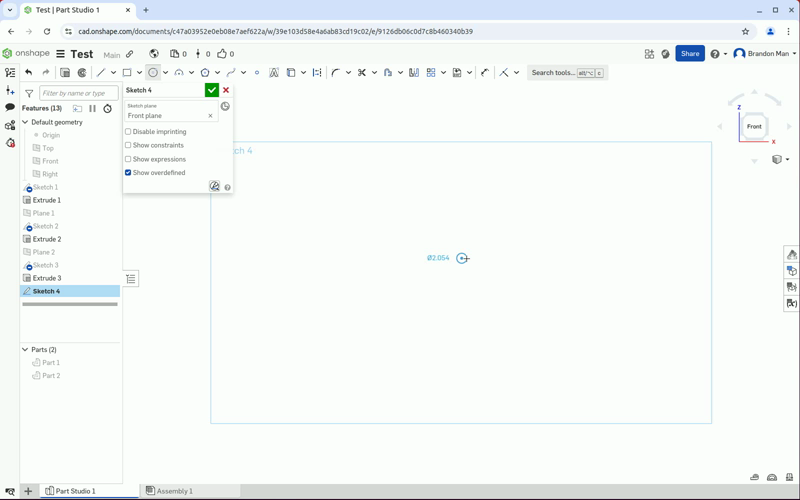
key(esc)
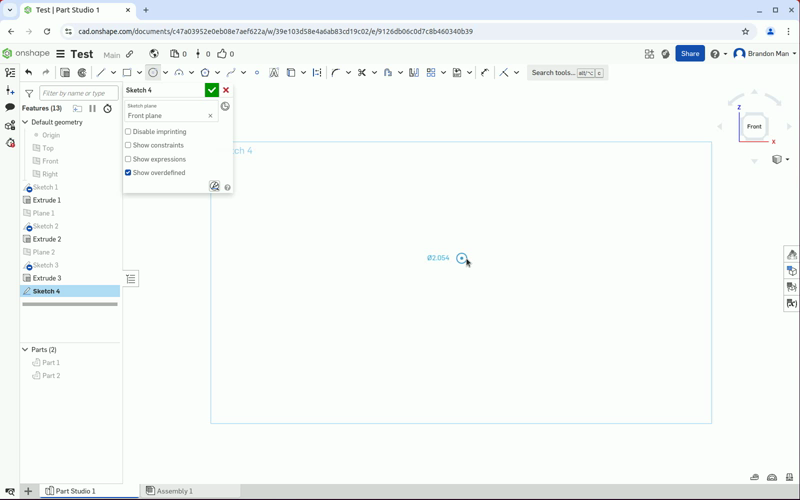
mouse_move(465, 256)
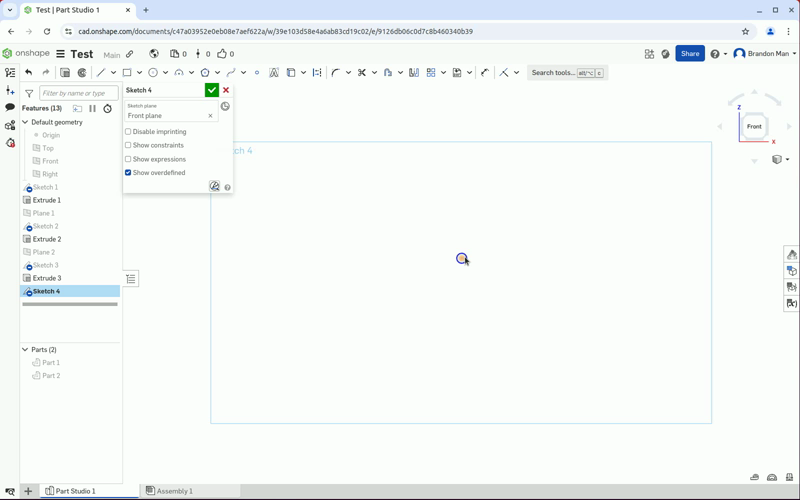
scroll(6)
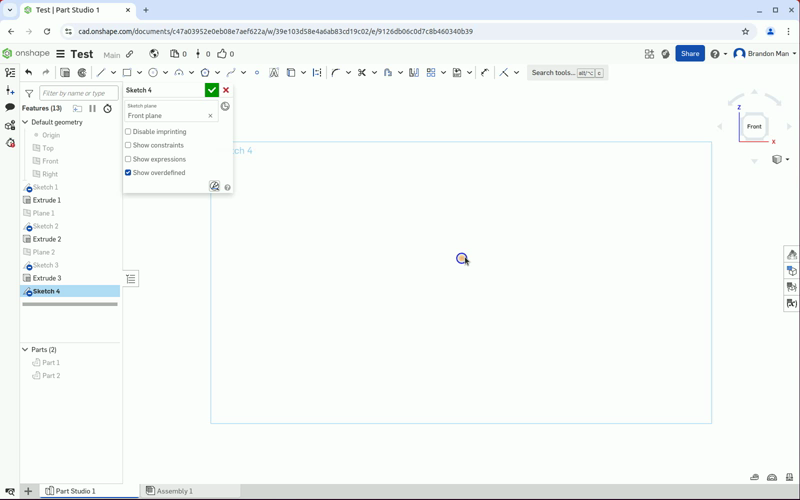
scroll(6)
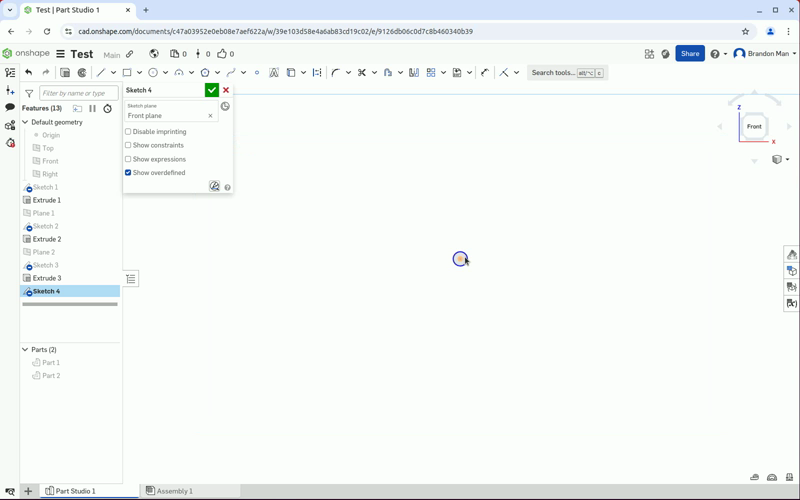
scroll(6)
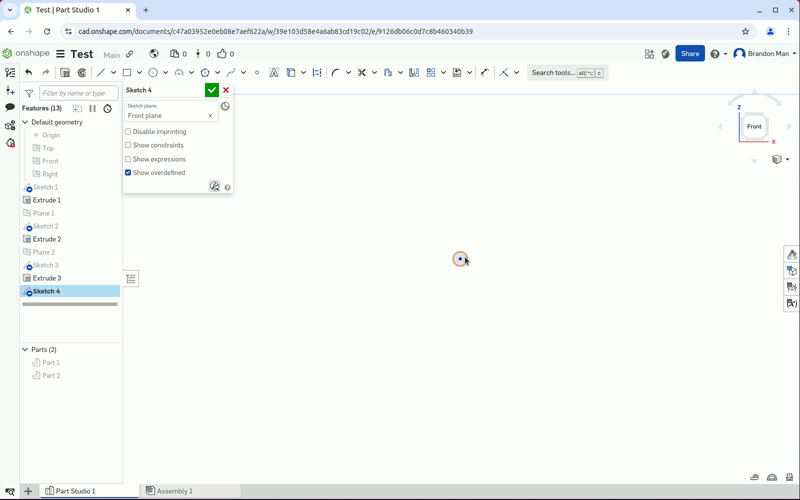
scroll(6)
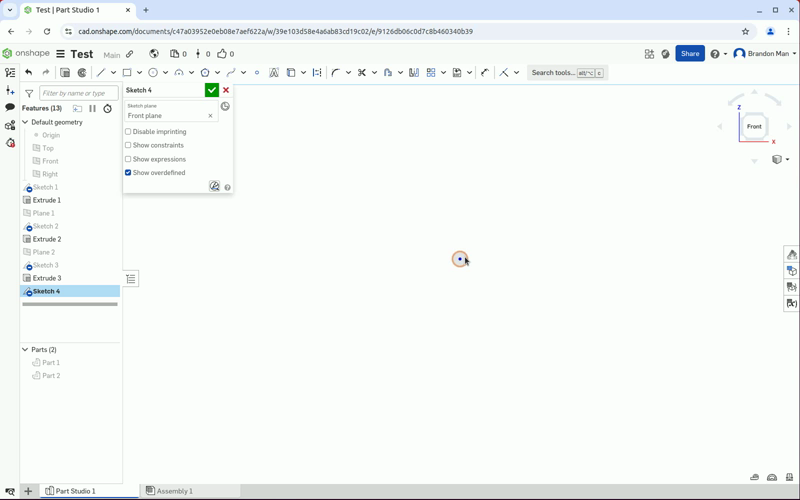
scroll(6)
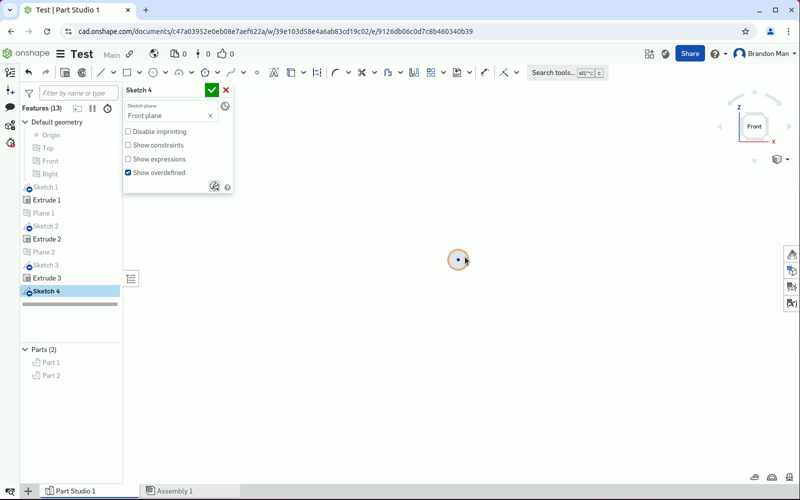
scroll(6)
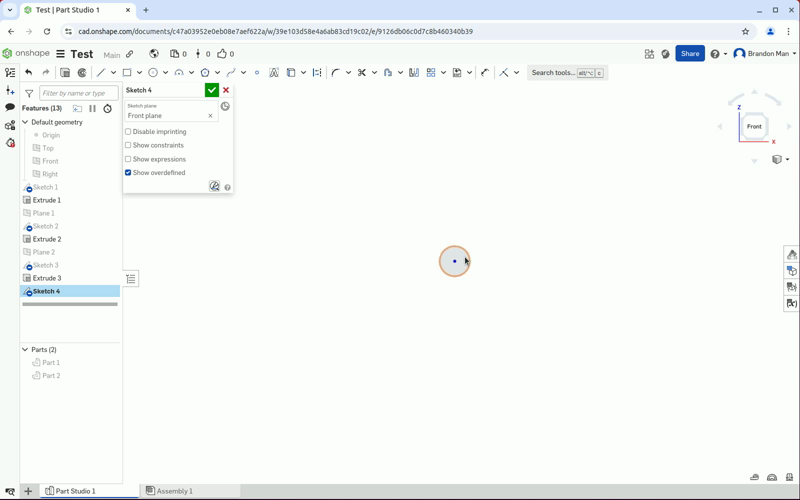
scroll(6)
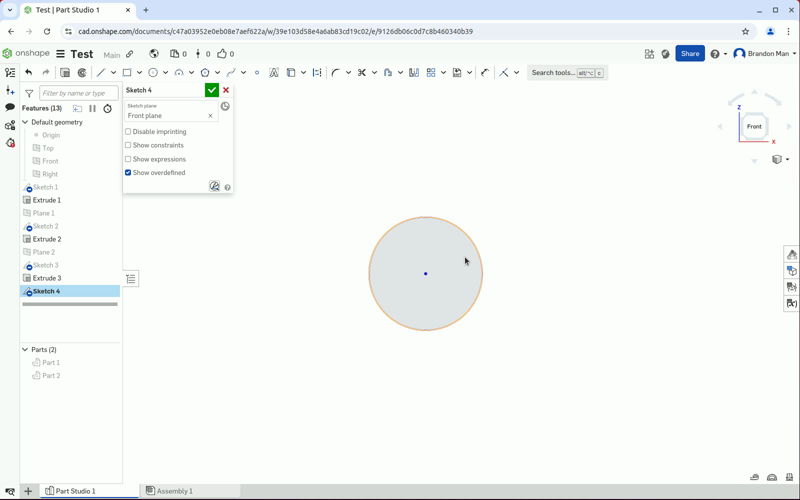
click(465, 256)
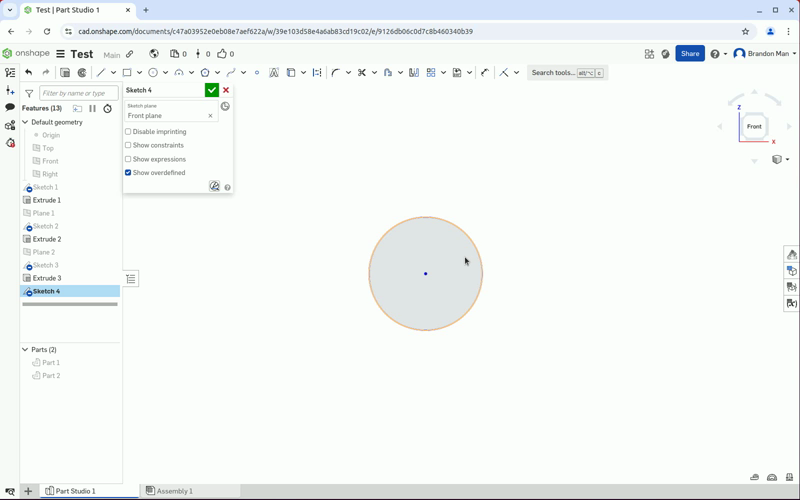
scroll(-6)
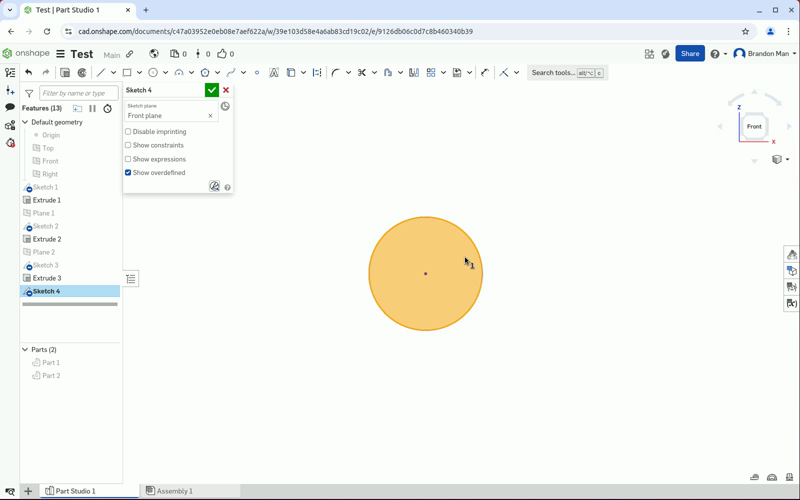
scroll(-6)
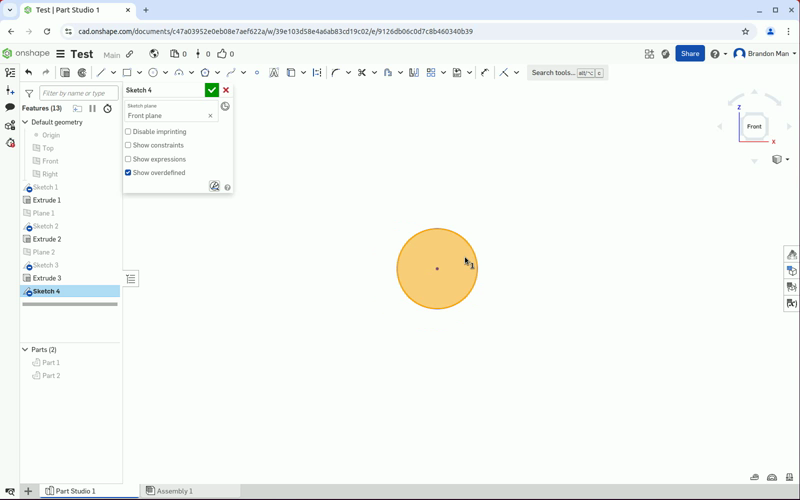
scroll(-6)
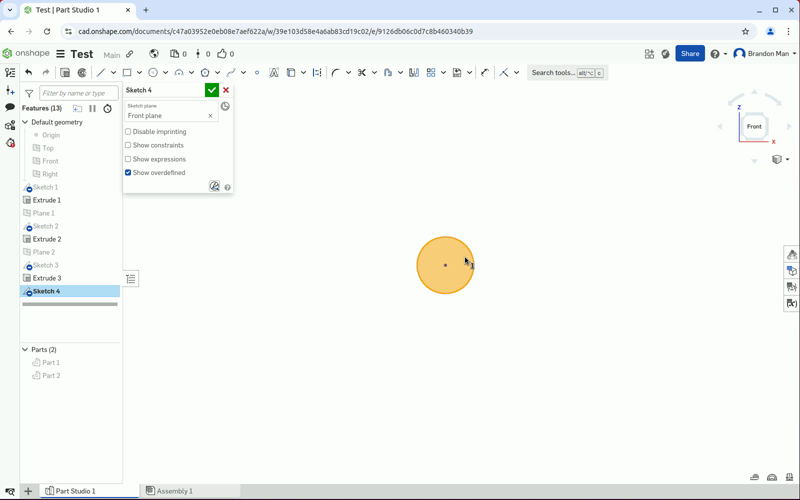
scroll(-6)
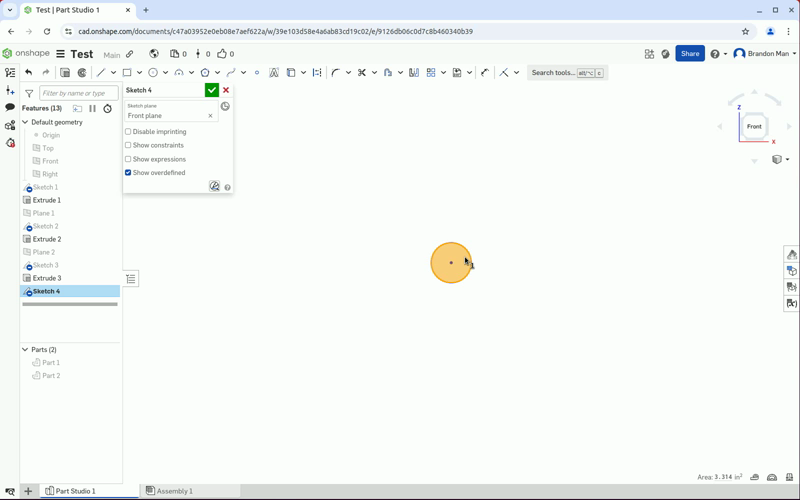
scroll(-6)
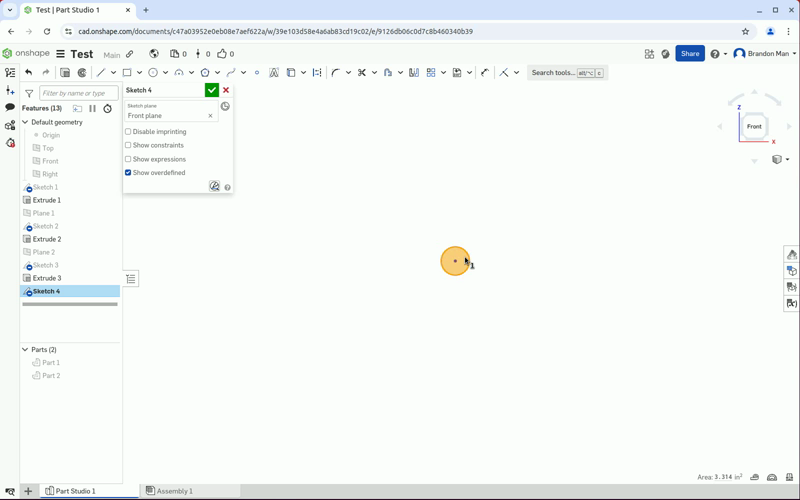
scroll(-6)
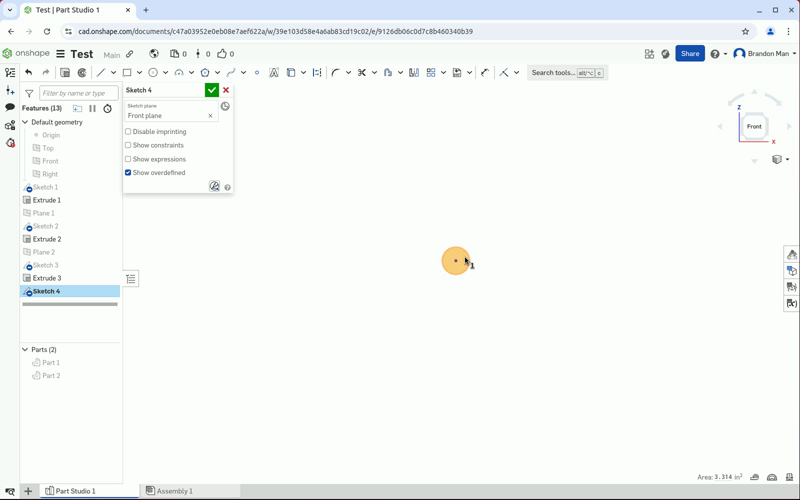
scroll(-6)
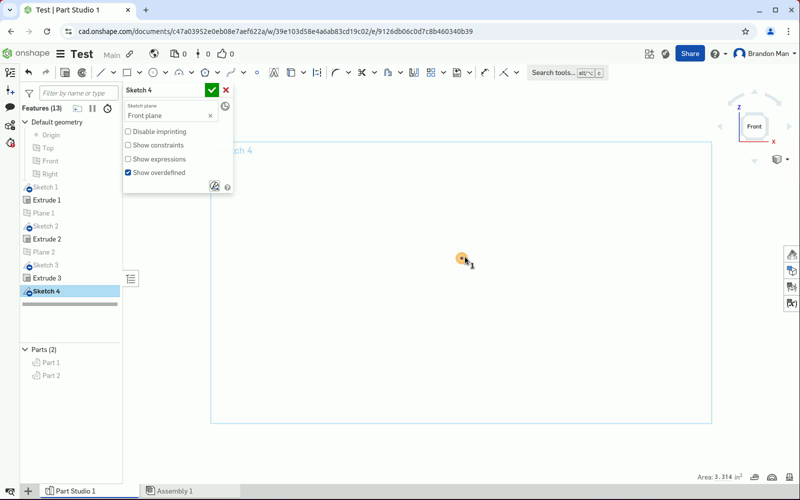
mouse_move(73, 352)
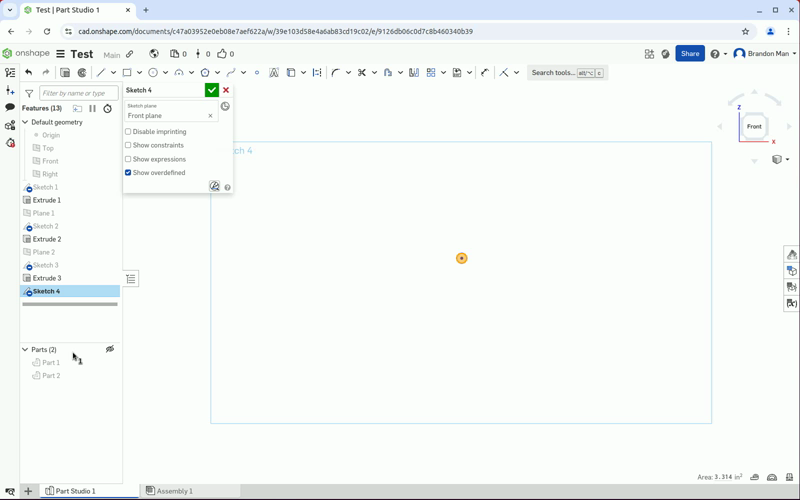
key(shift+y)
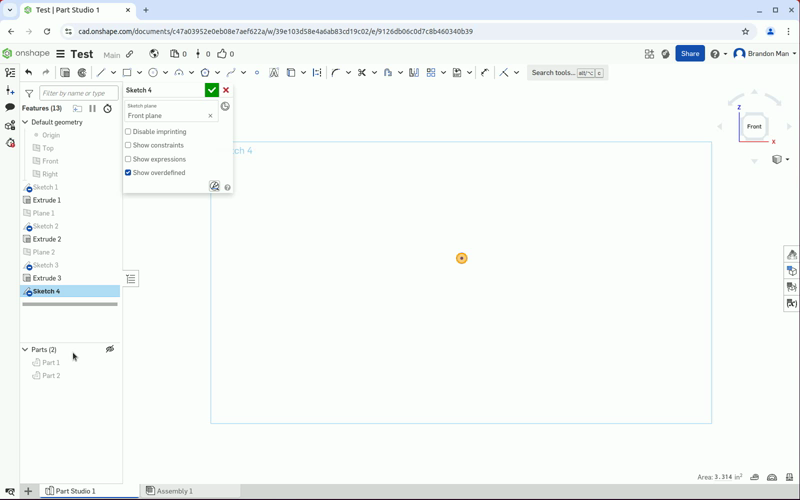
key(shift+e)
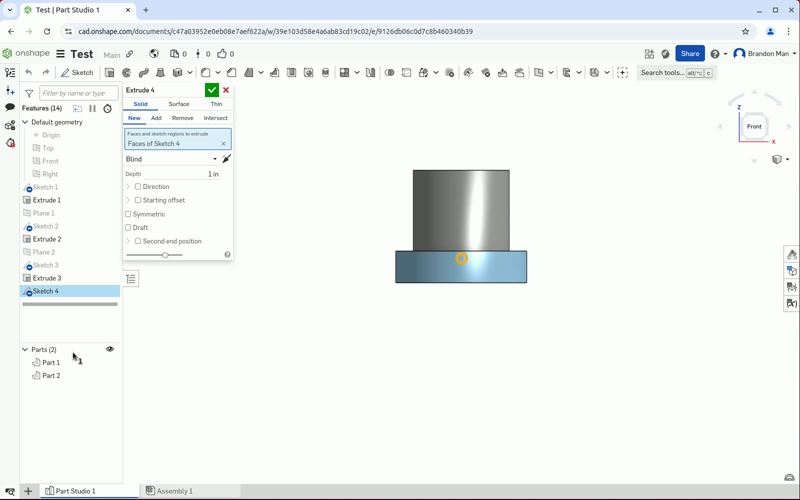
mouse_move(143, 106)
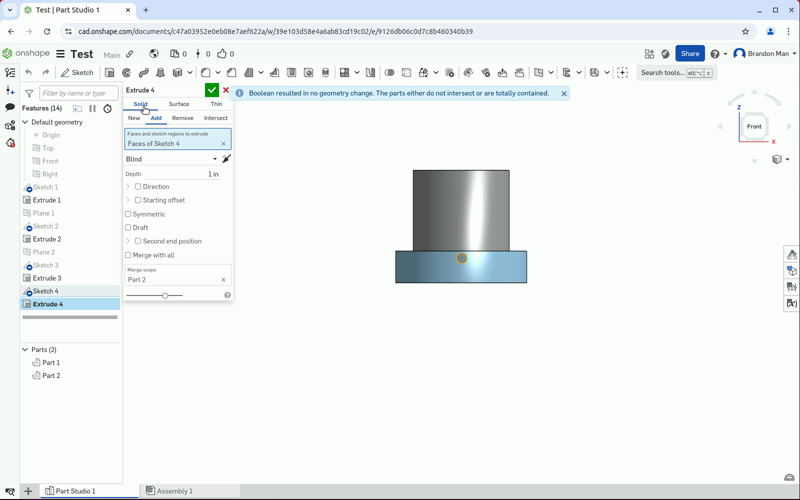
click(143, 106)
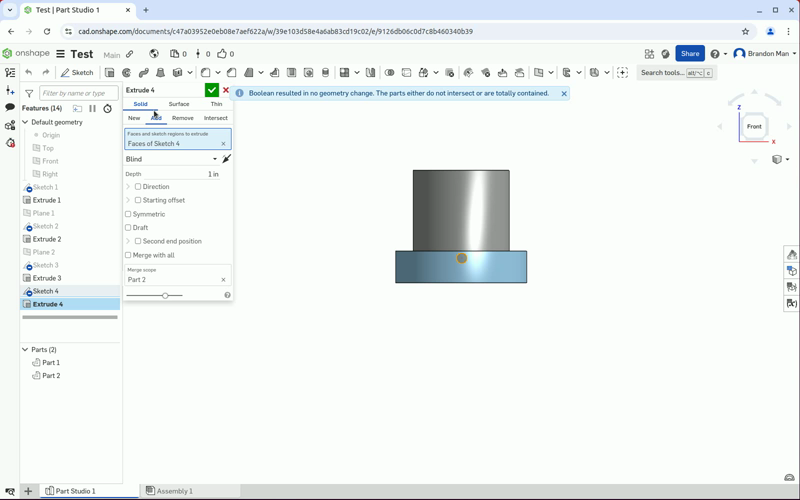
mouse_move(186, 120)
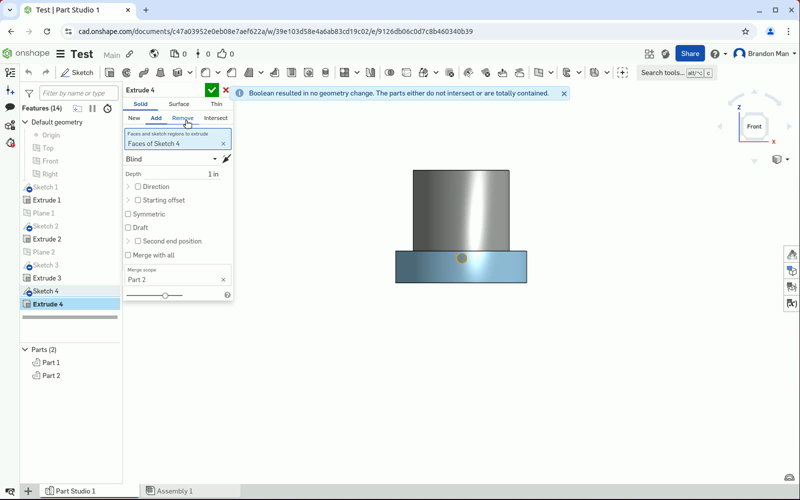
click(186, 120)
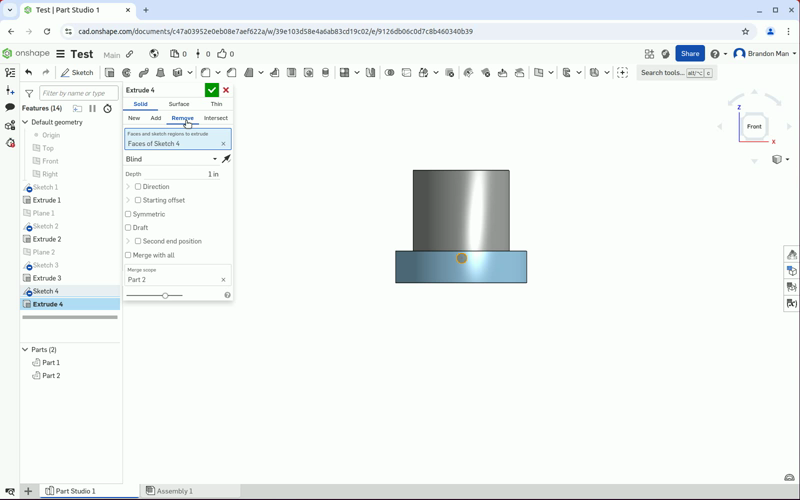
key(tab, 4)
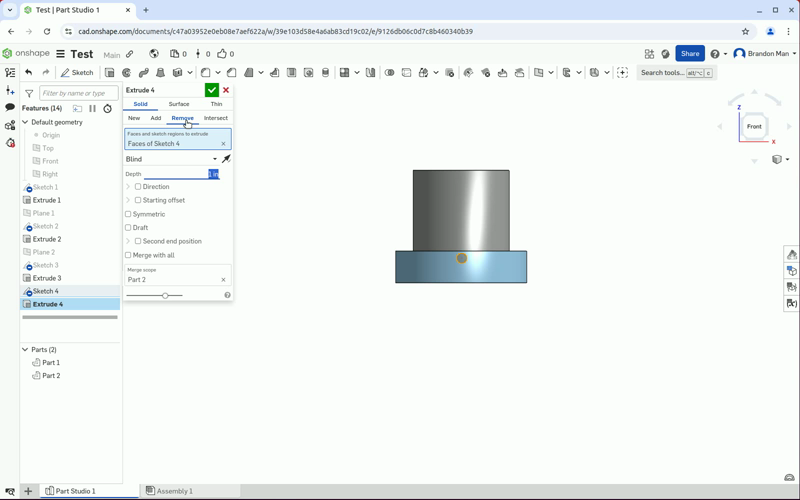
text(-26.478)
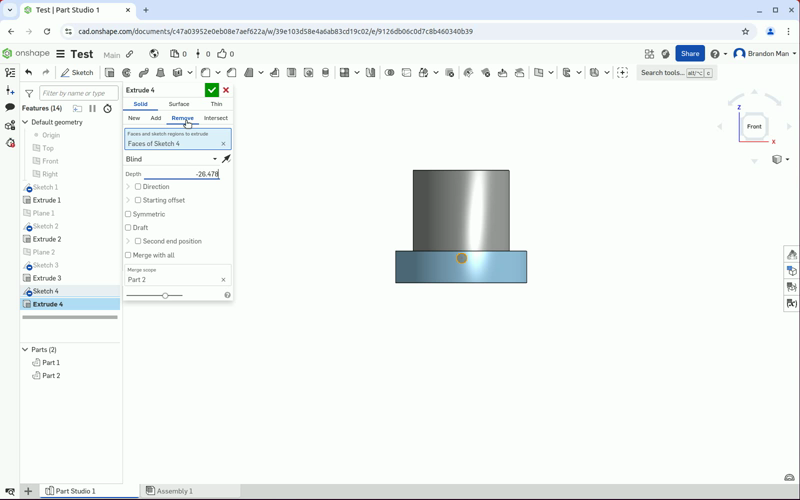
key(tab, 3)
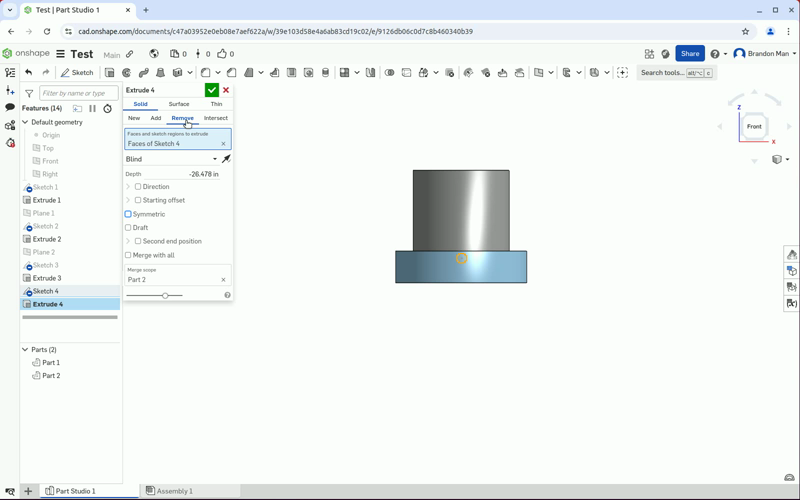
key(space)
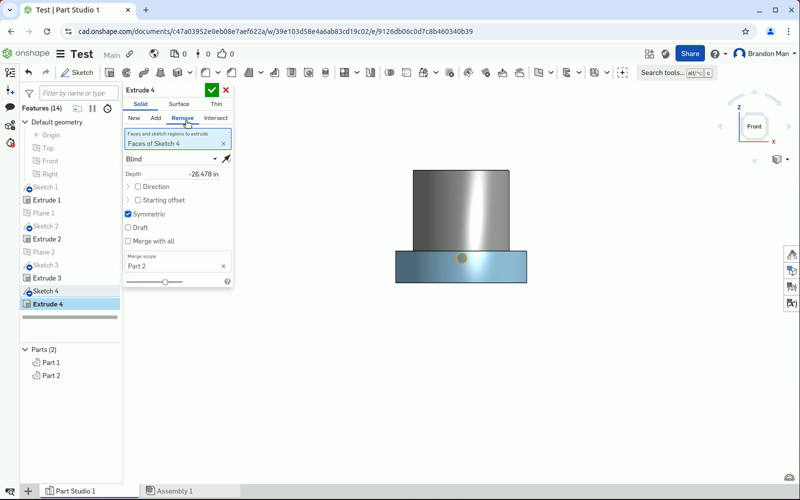
key(tab, 2)
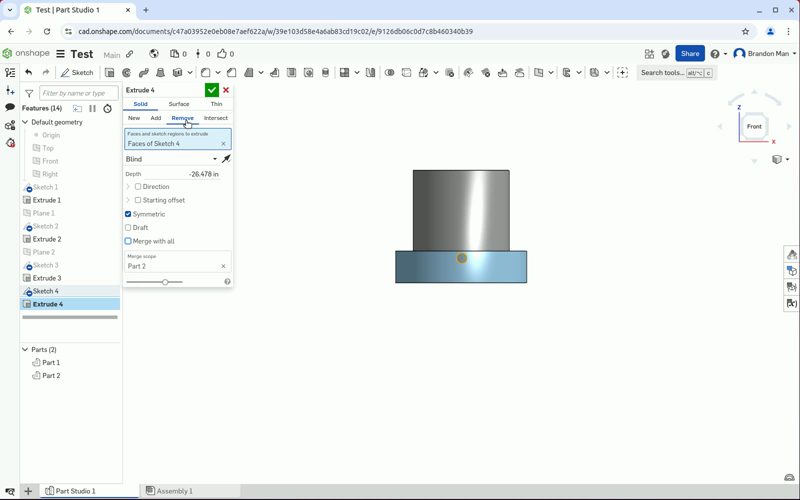
key(space)
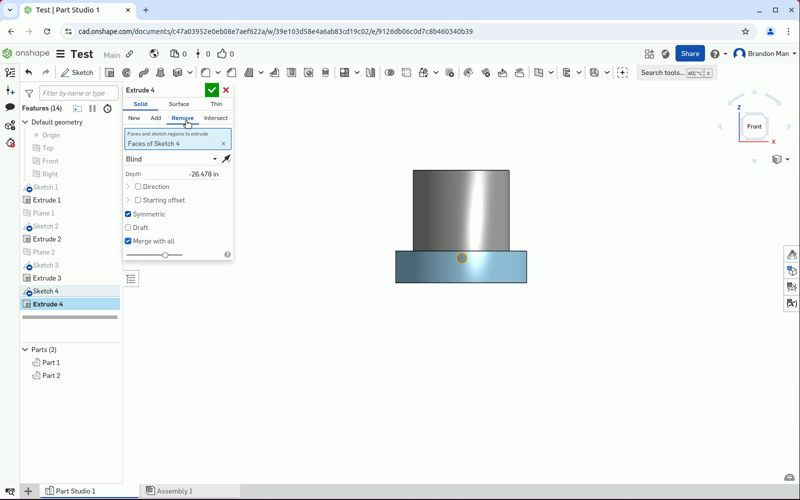
key(enter)
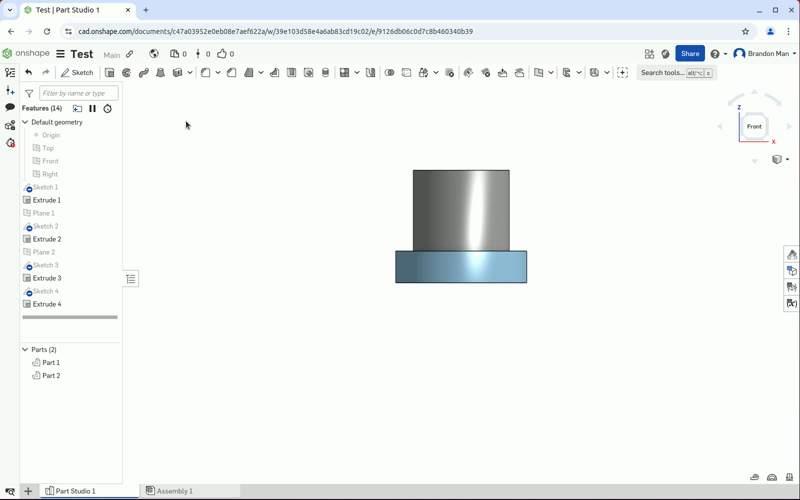
key(shift+h)
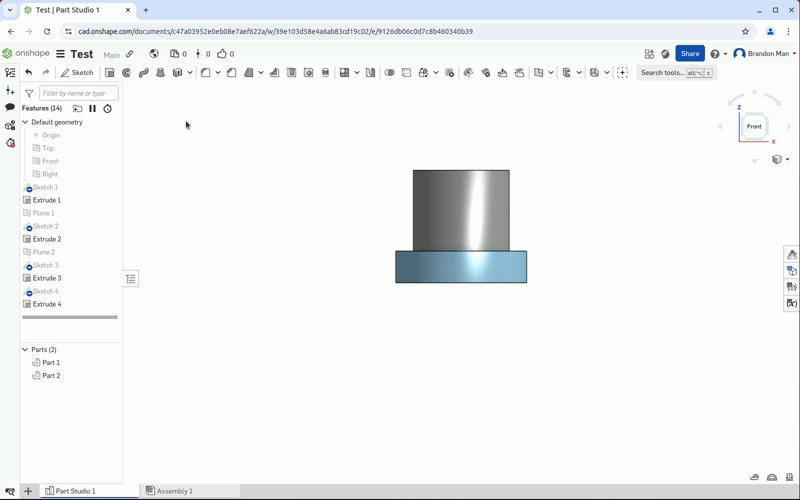
key(shift+h)
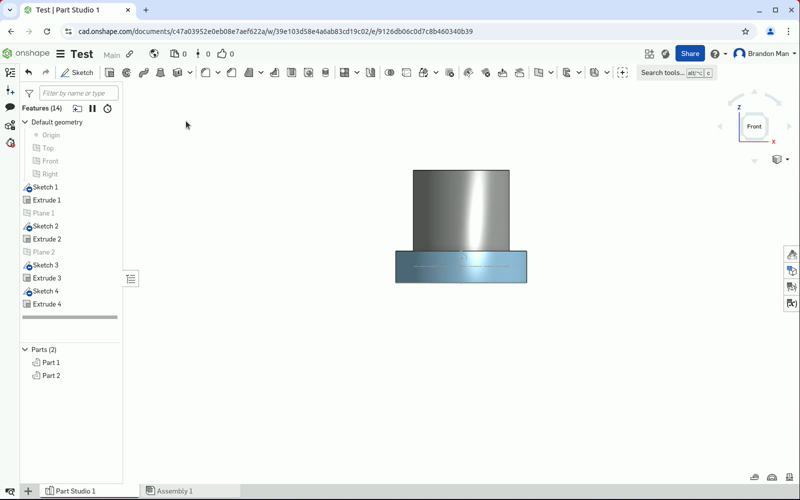
key(shift+7)
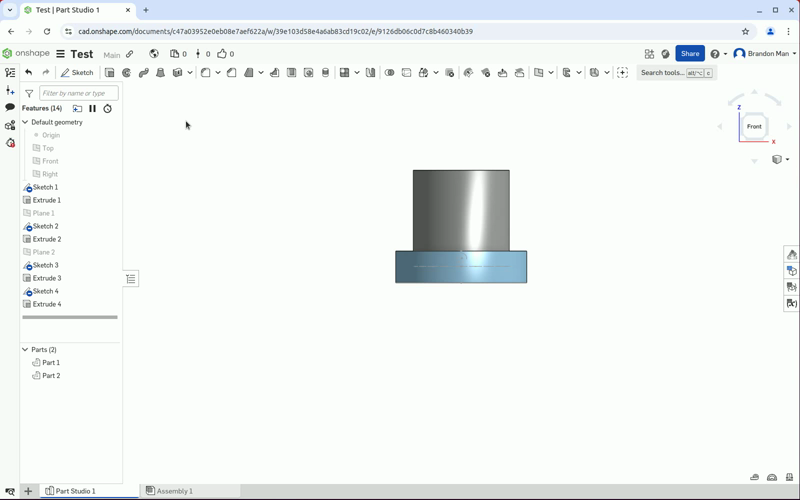
key(left, 2)
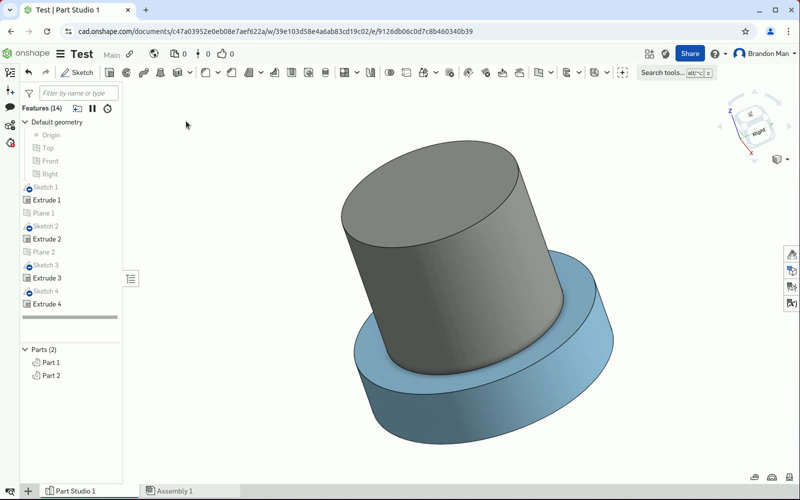
key(down, 2)
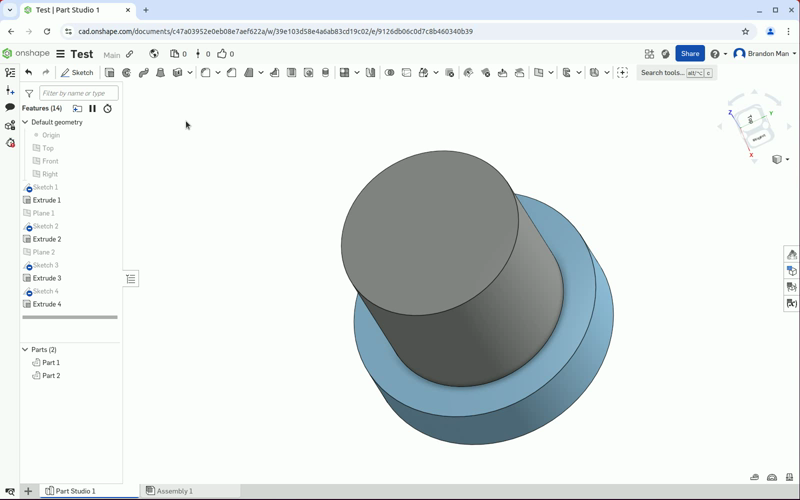
key(up, 2)
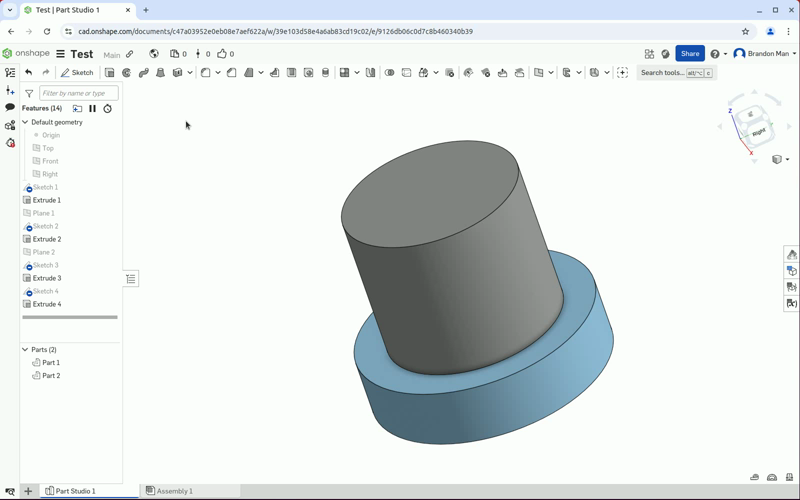
key(right, 2)
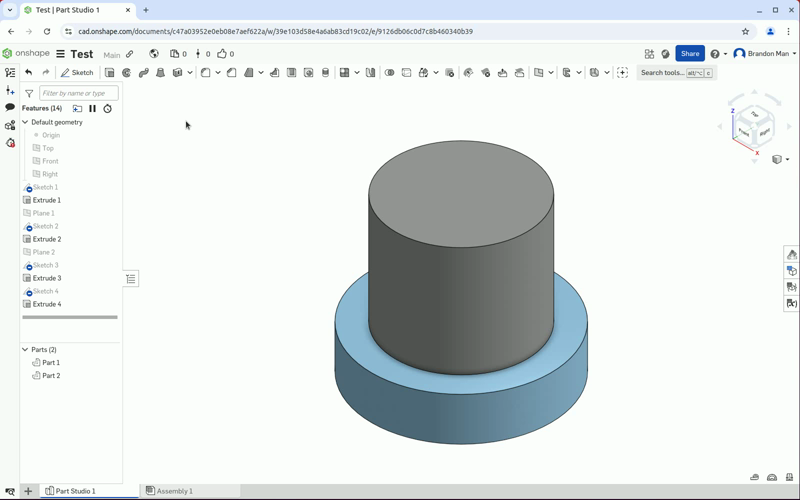
mouse_move(73, 189)
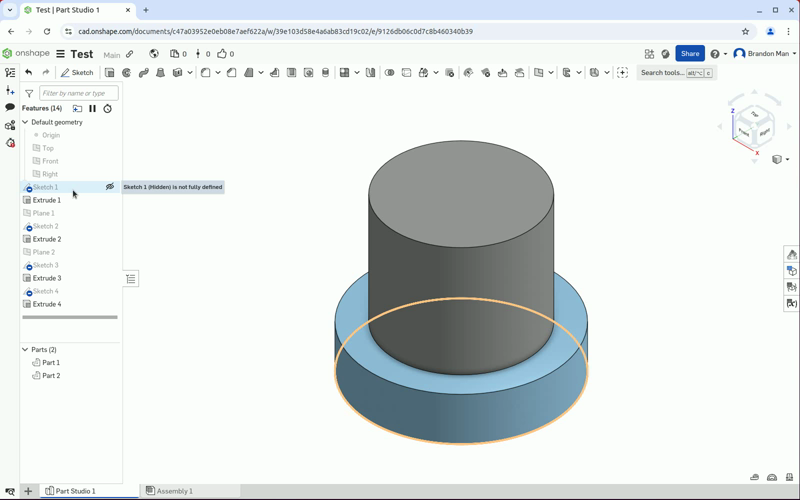
click(73, 189)